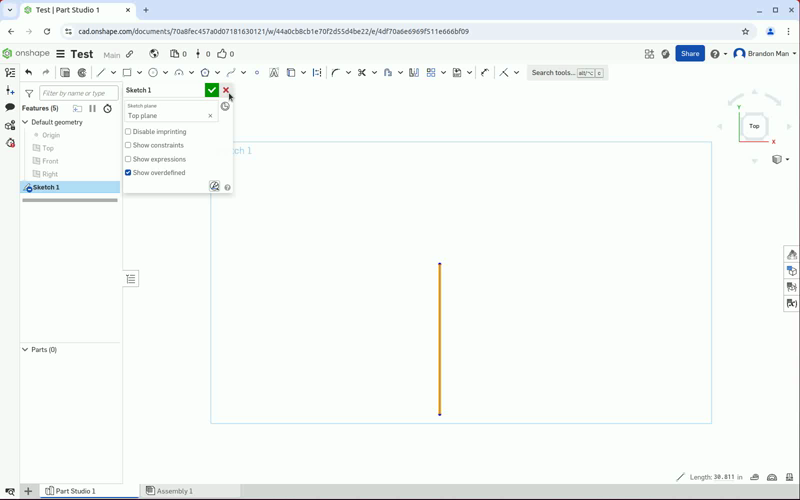
key(shift+h)
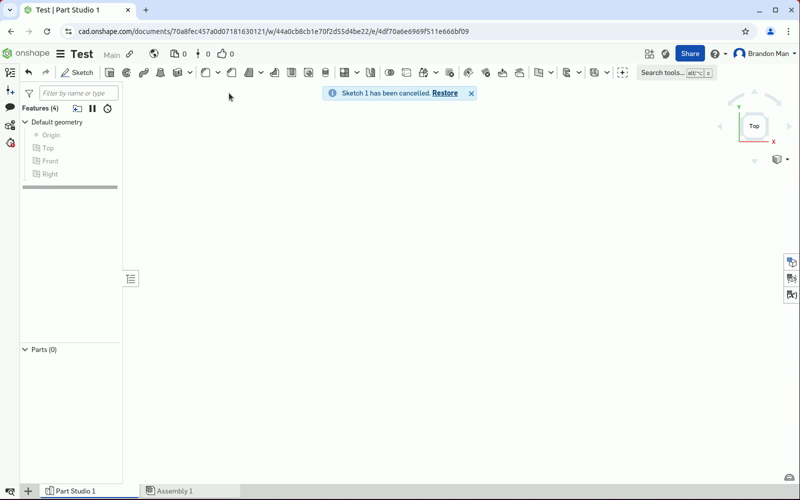
mouse_move(73, 352)
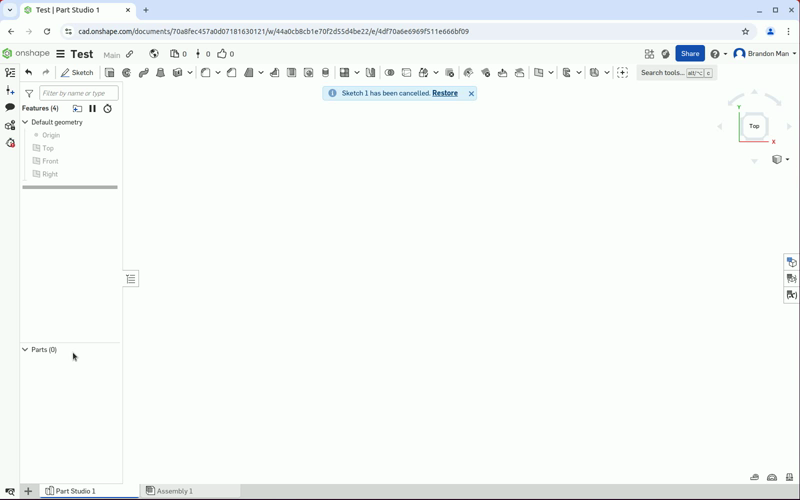
key(y)
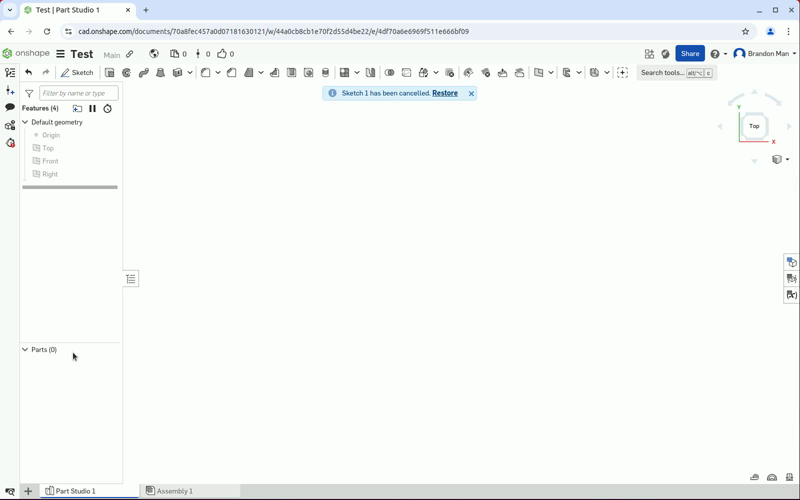
key(shift+p)
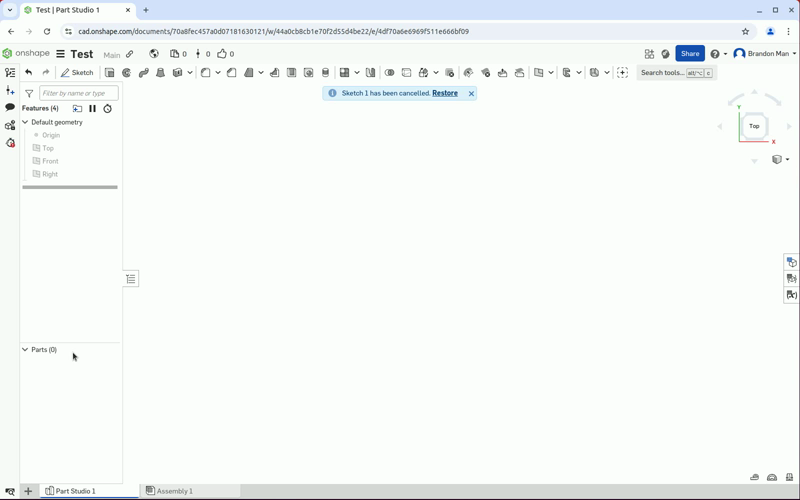
key(space)
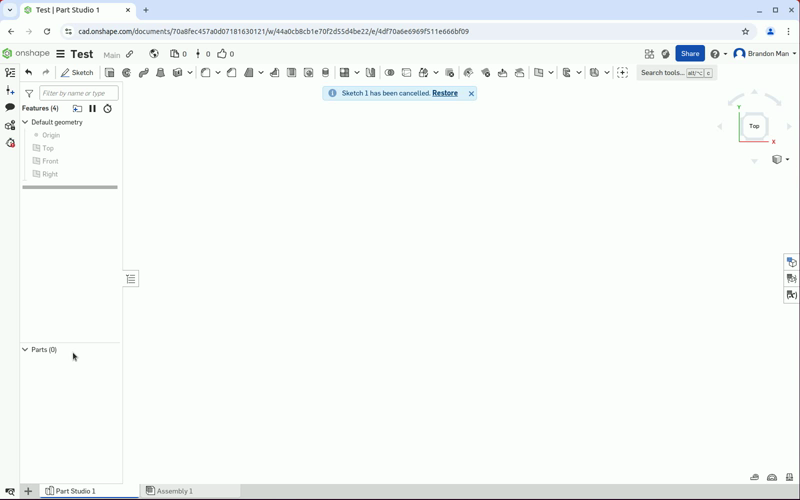
key_down(shift)
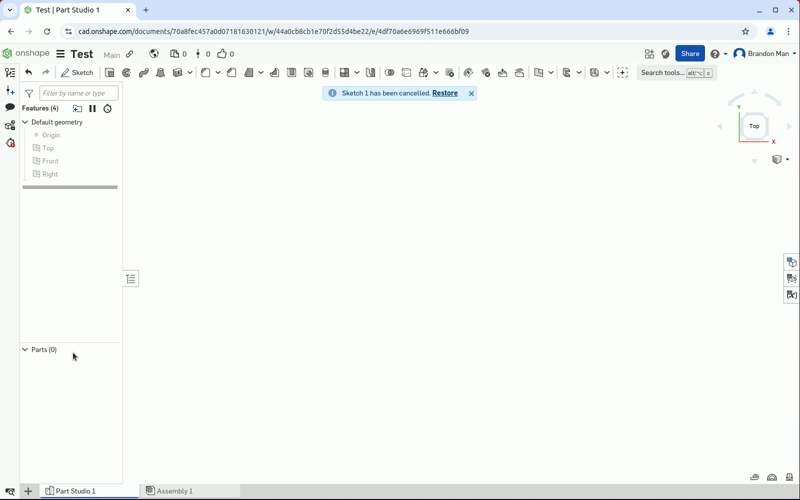
key(up)
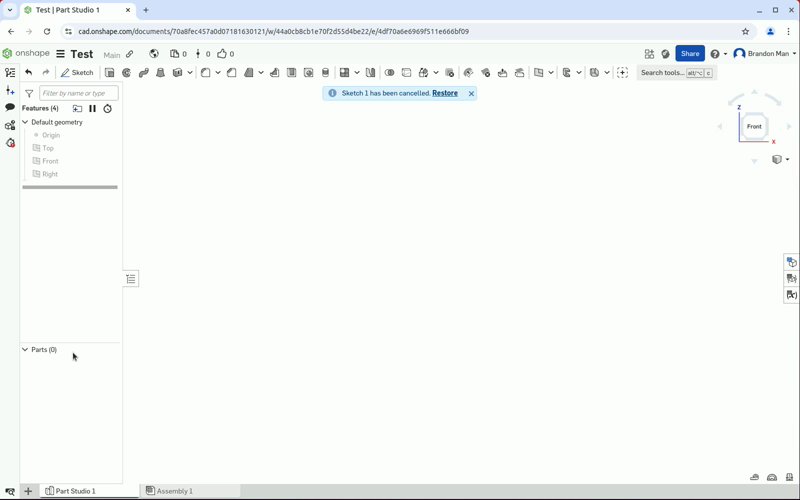
key_up(shift)
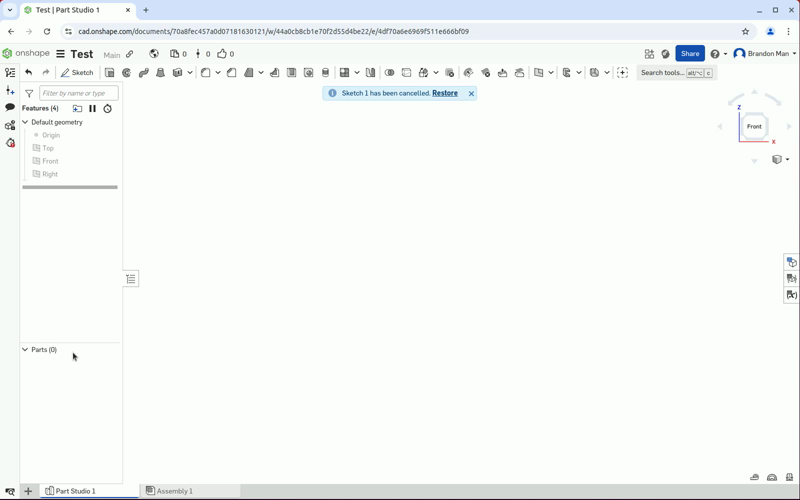
mouse_move(73, 352)
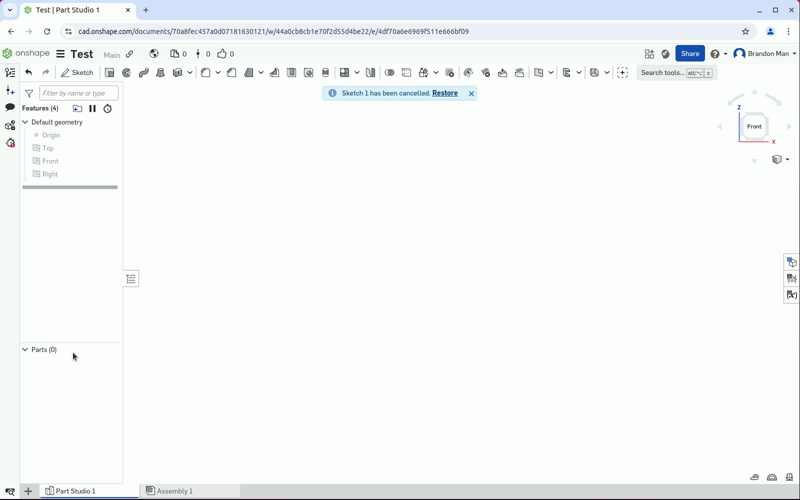
key(shift+y)
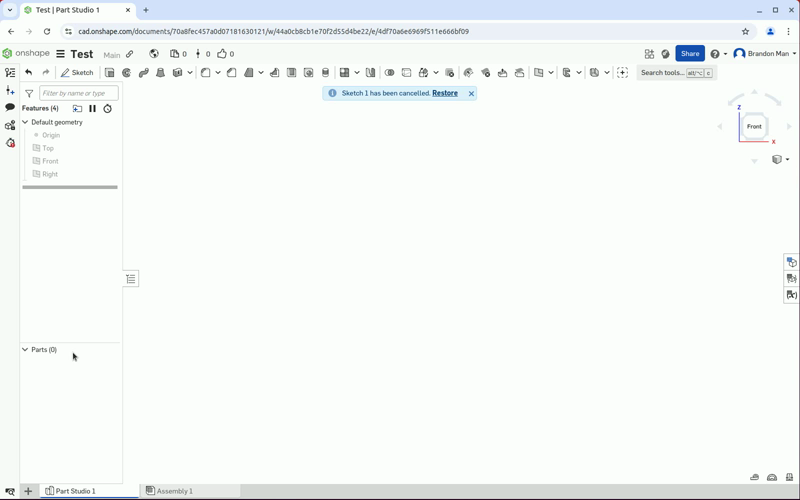
key(shift+s)
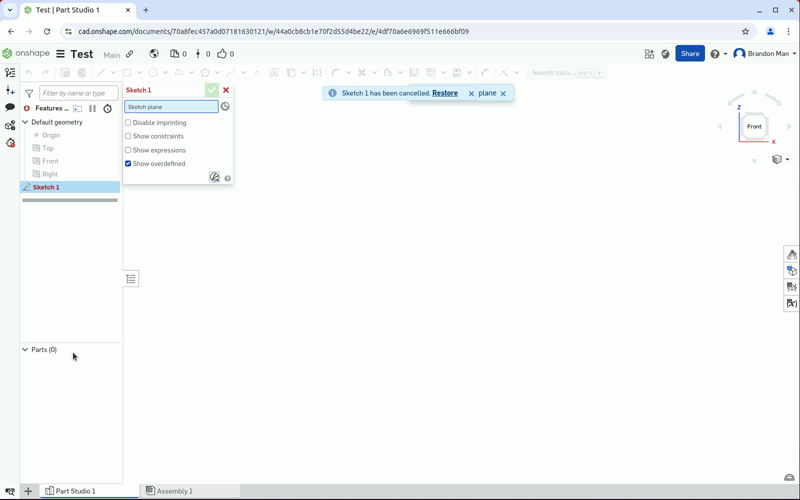
mouse_move(73, 163)
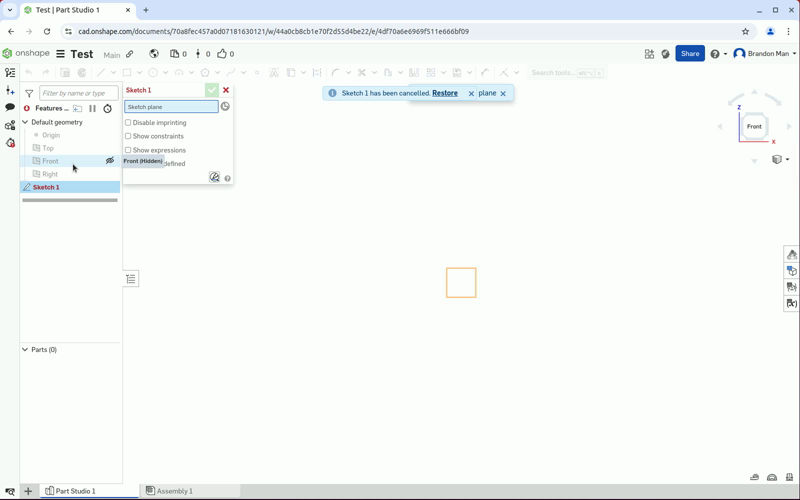
click(73, 163)
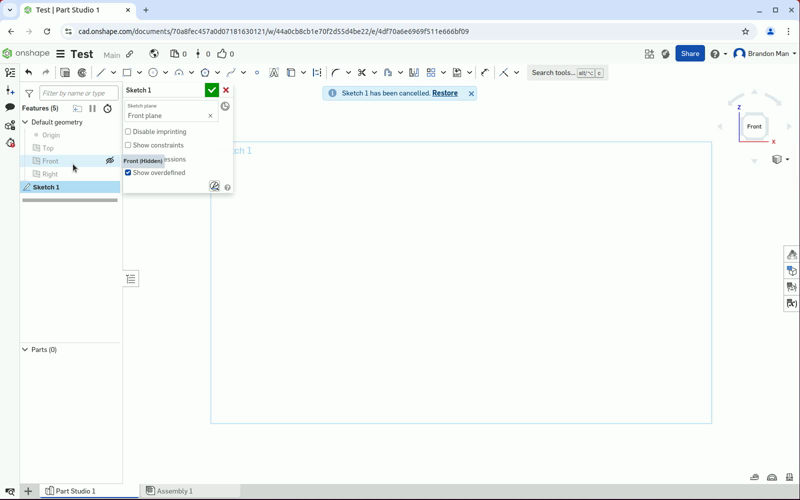
mouse_move(73, 352)
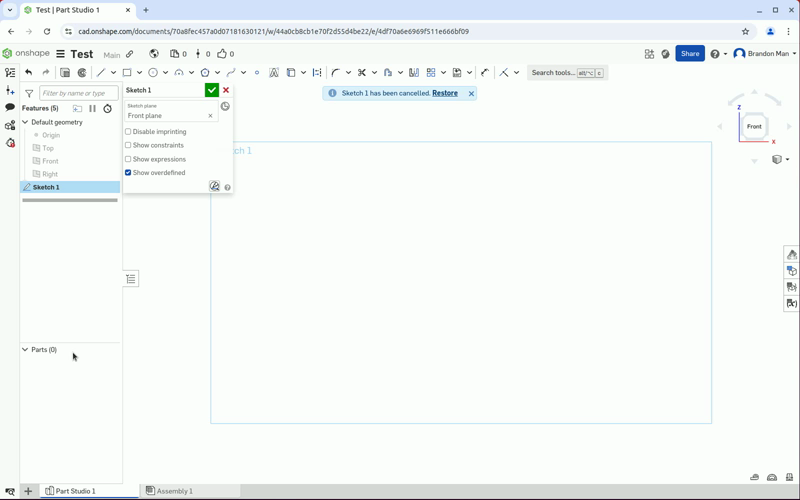
key(y)
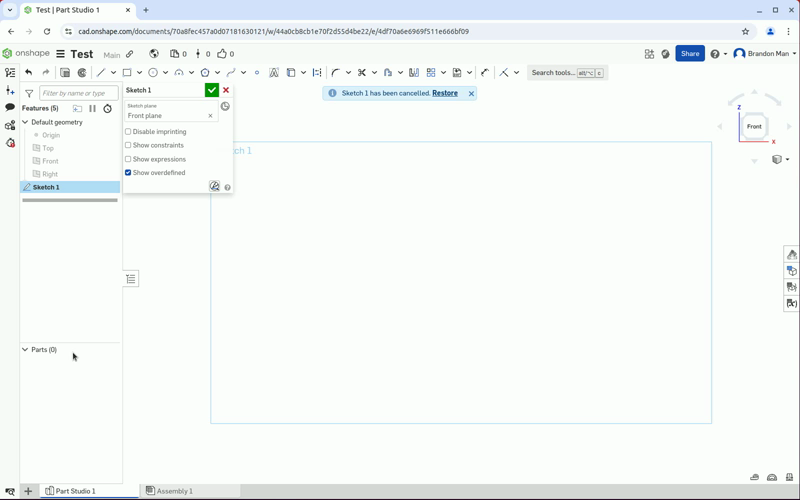
key(c)
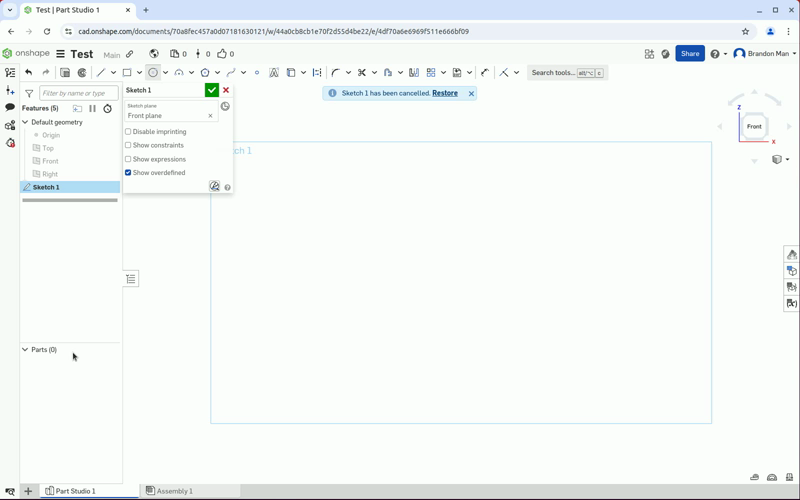
key_down(shift)
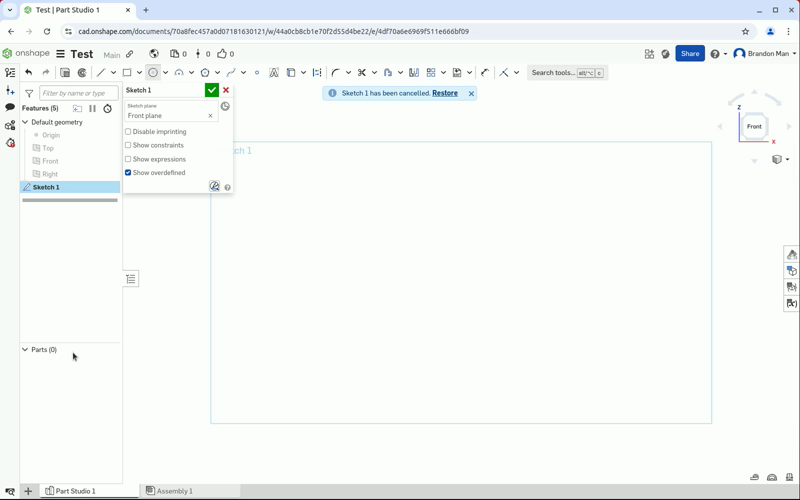
mouse_move(461, 282)
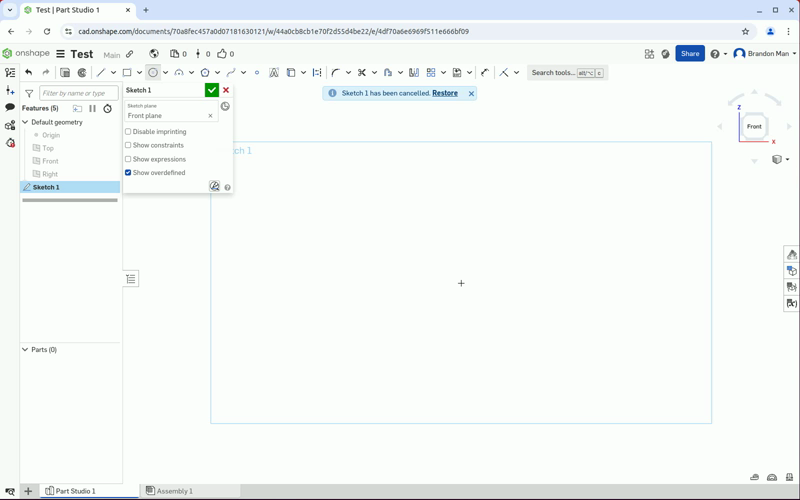
click(461, 282)
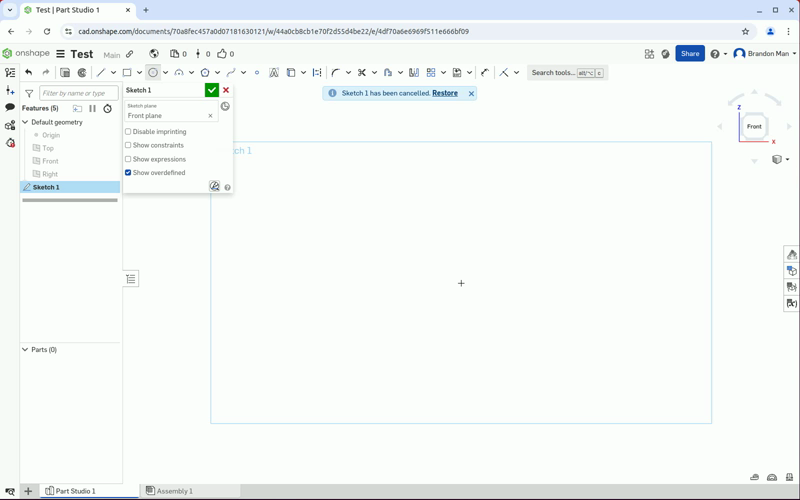
key_up(shift)
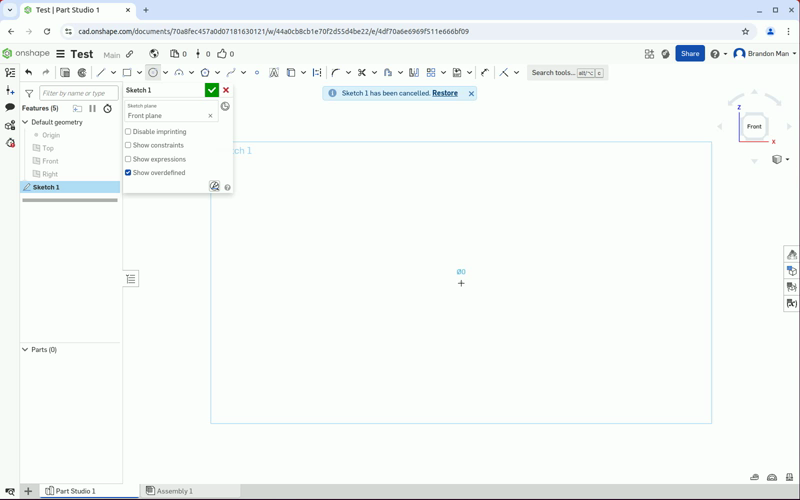
mouse_move(572, 282)
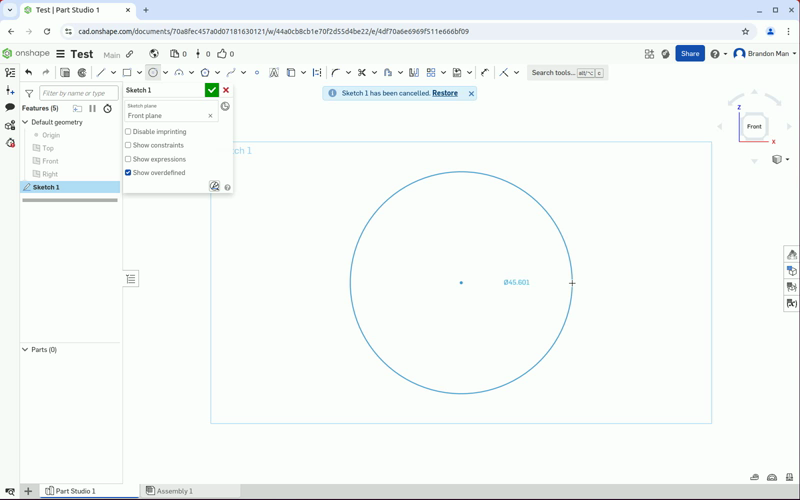
click(572, 282)
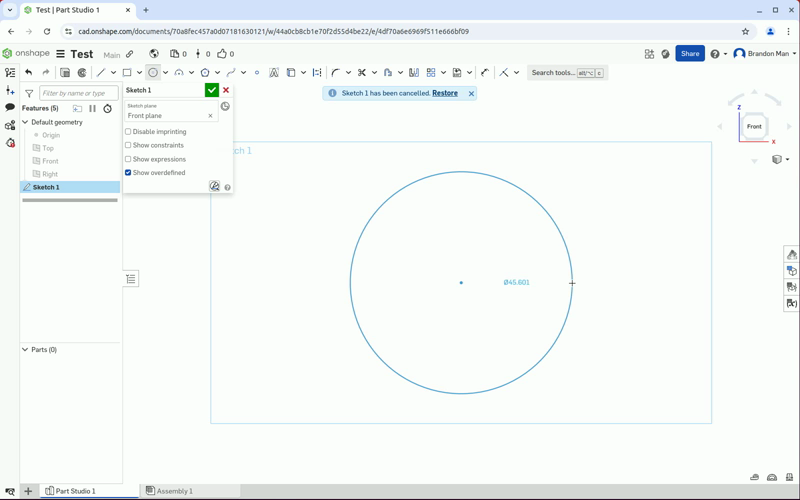
key(esc)
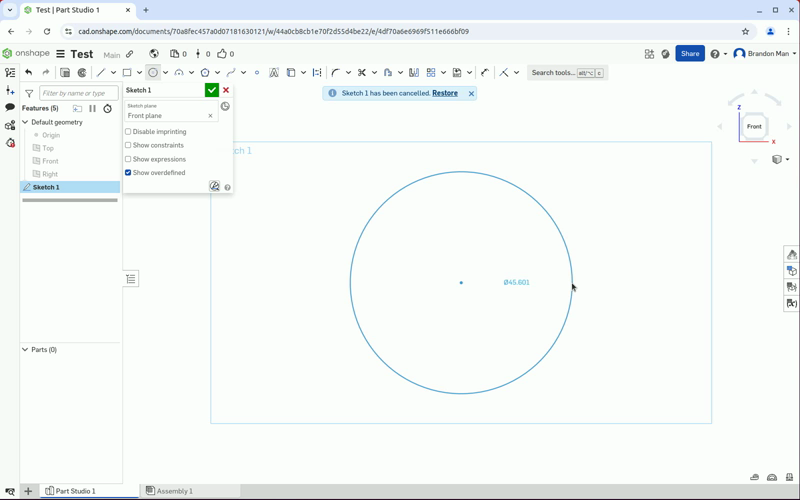
key(c)
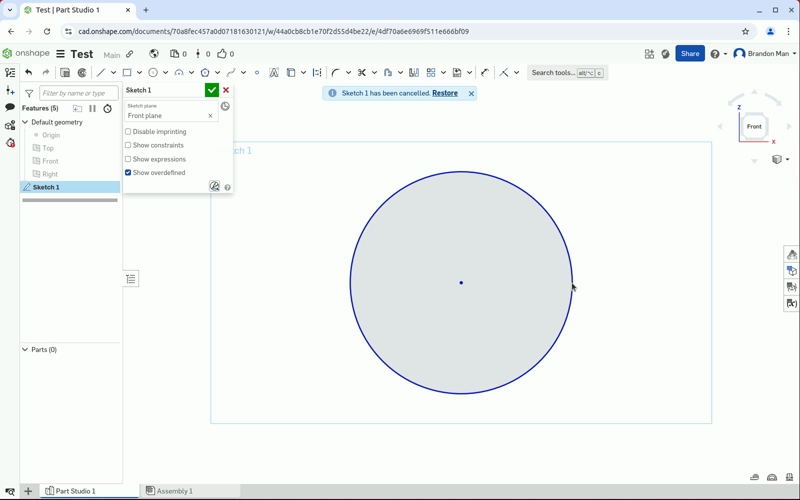
key_down(shift)
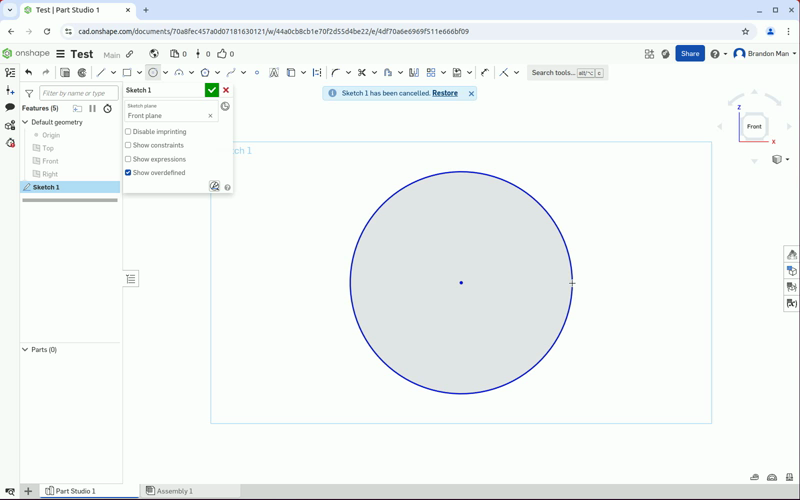
mouse_move(461, 282)
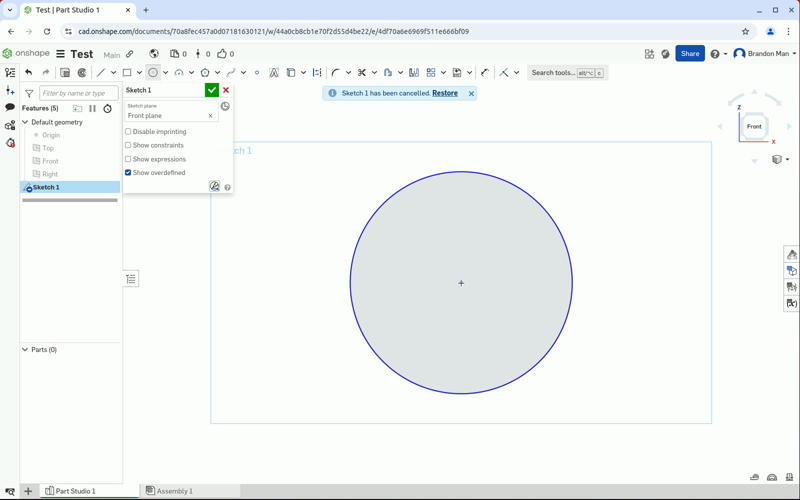
click(461, 282)
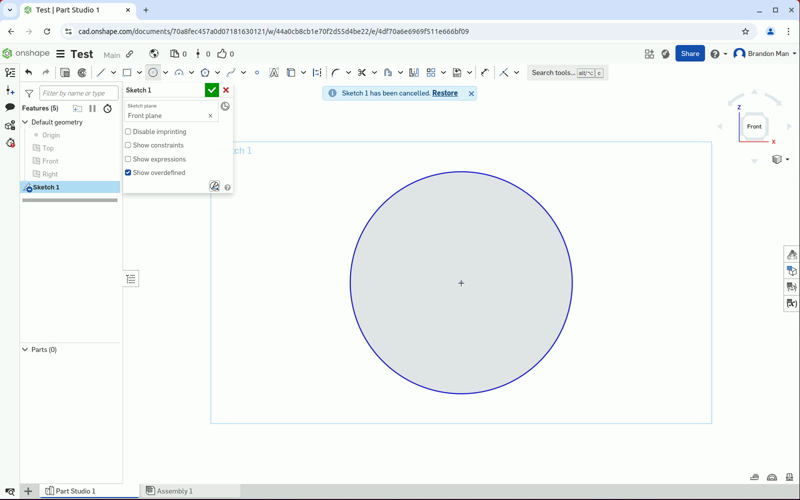
key_up(shift)
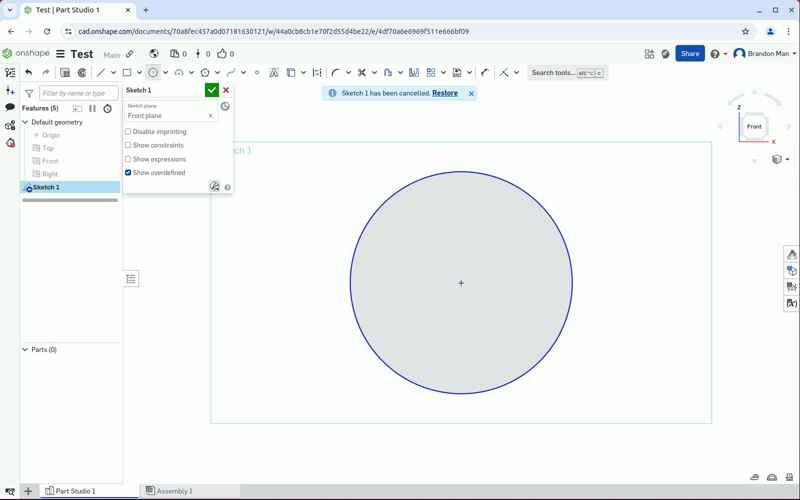
mouse_move(522, 282)
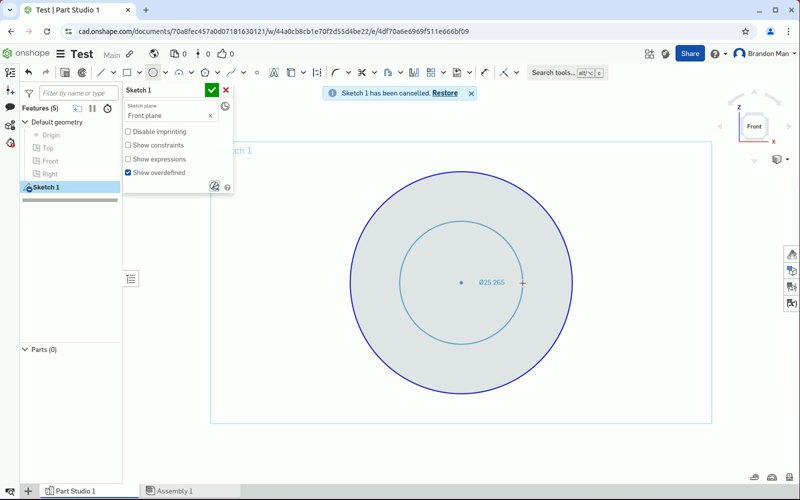
click(522, 282)
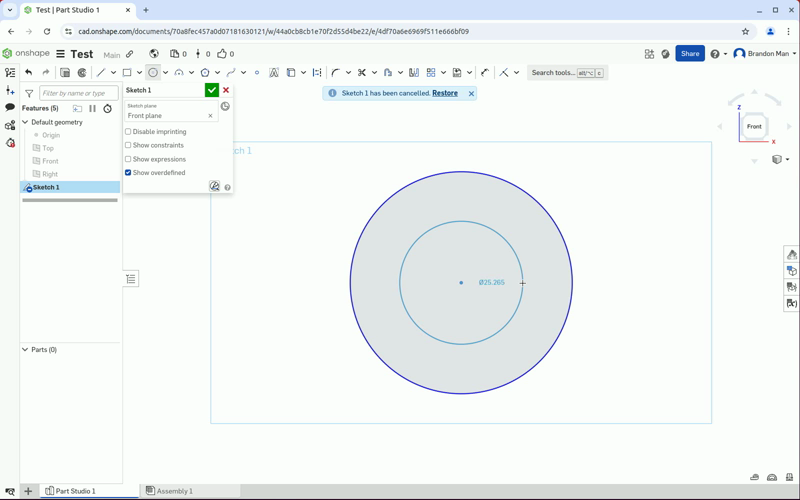
key(esc)
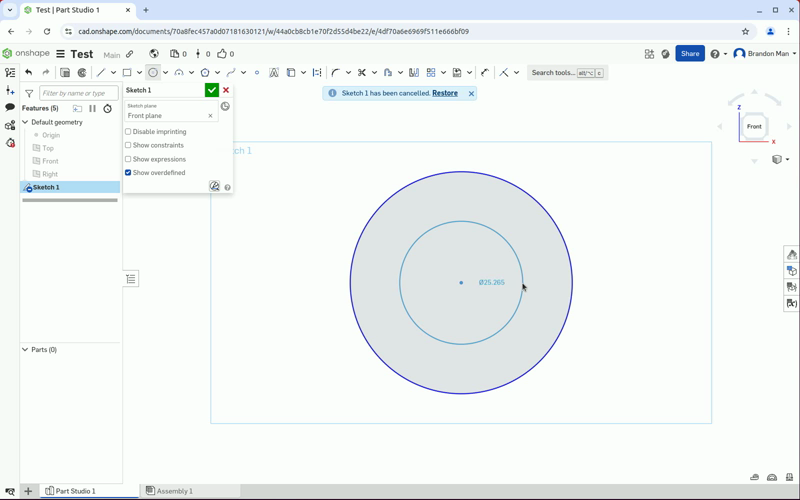
mouse_move(502, 200)
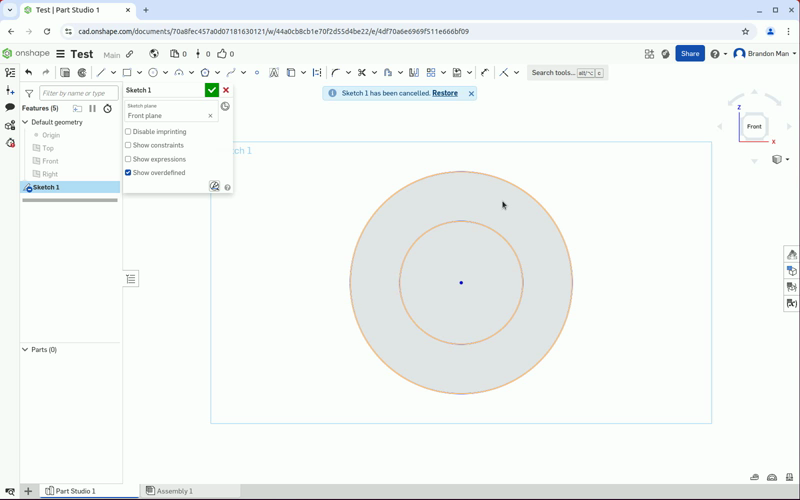
click(502, 200)
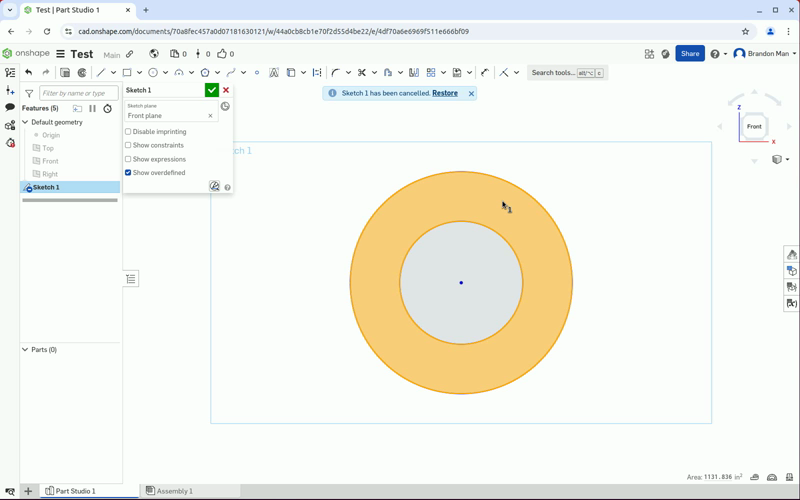
mouse_move(73, 352)
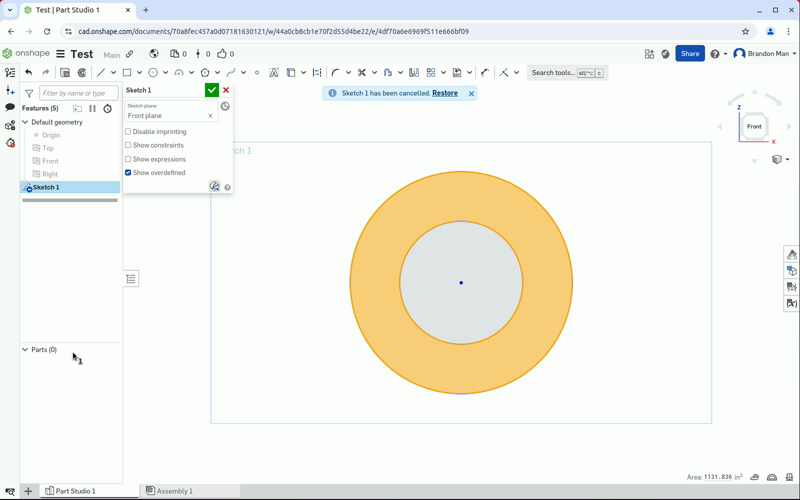
key(shift+y)
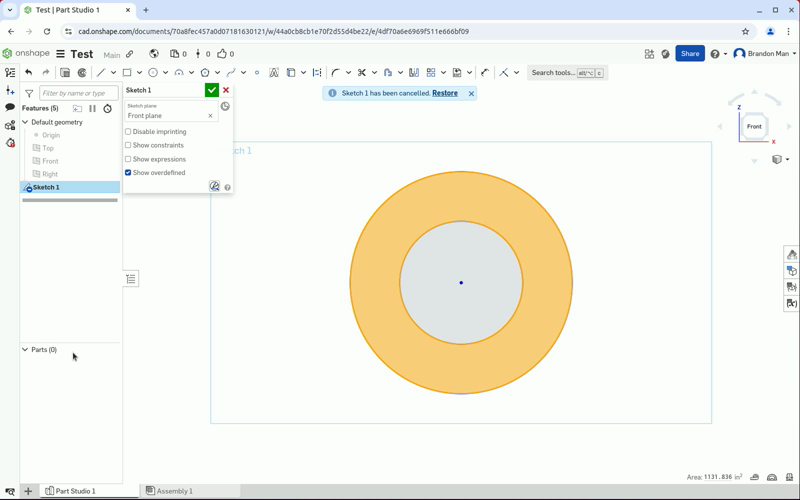
key(shift+e)
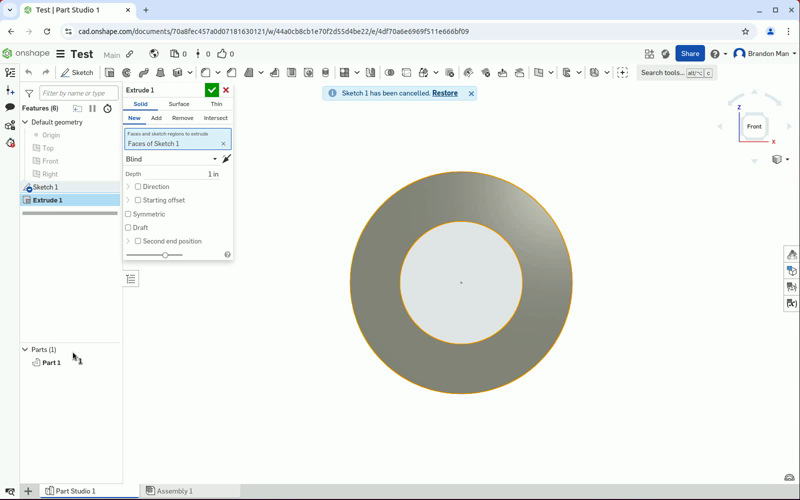
mouse_move(143, 106)
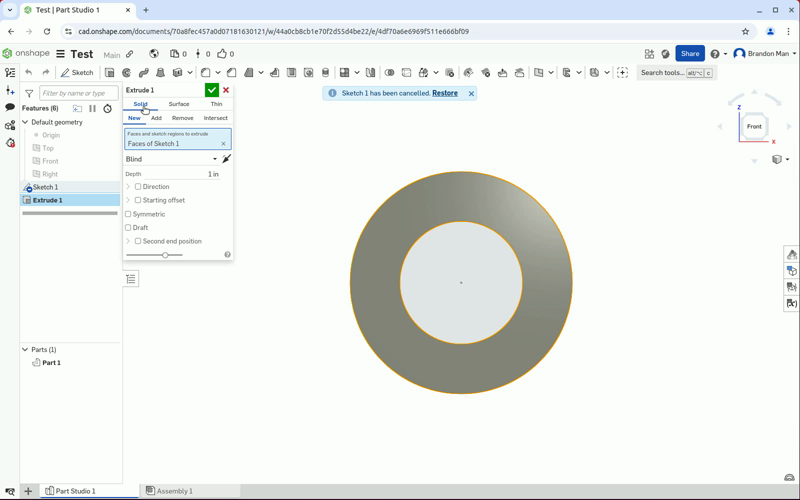
click(143, 106)
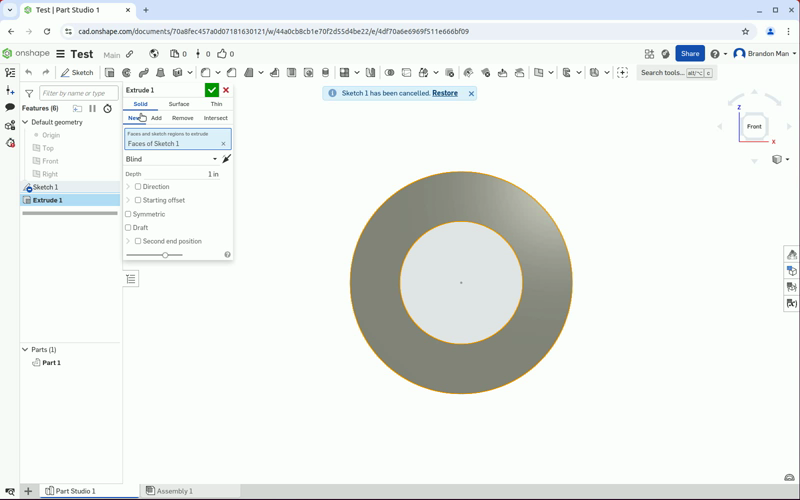
mouse_move(137, 120)
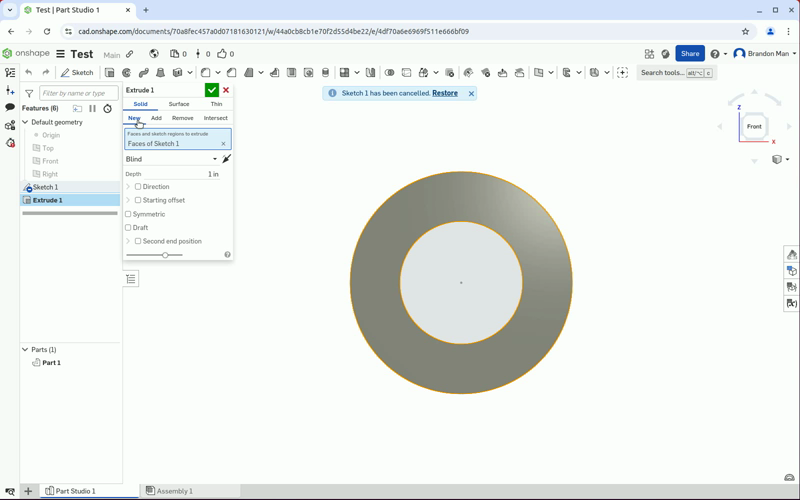
click(137, 120)
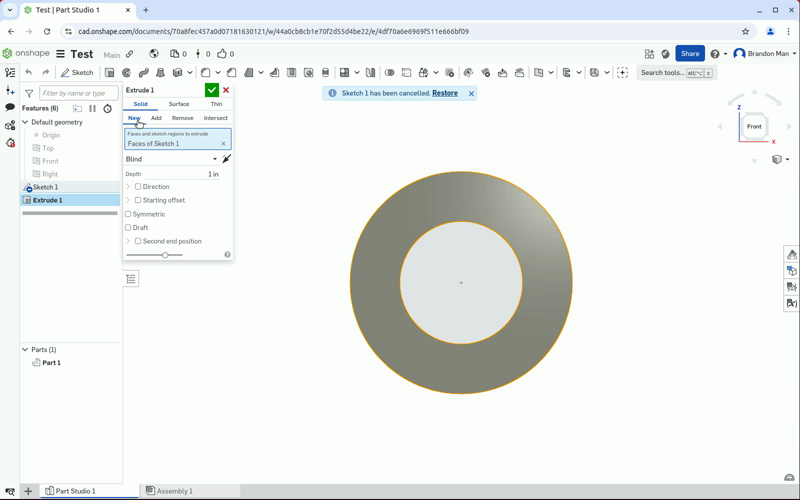
key(tab, 4)
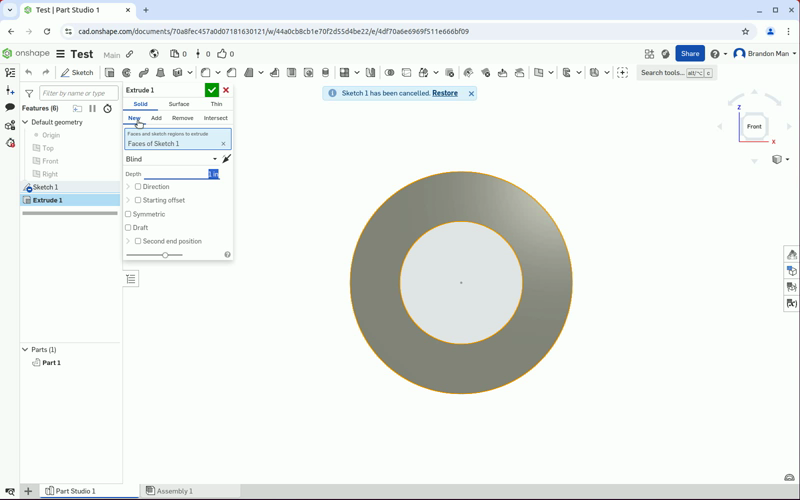
text(11.313)
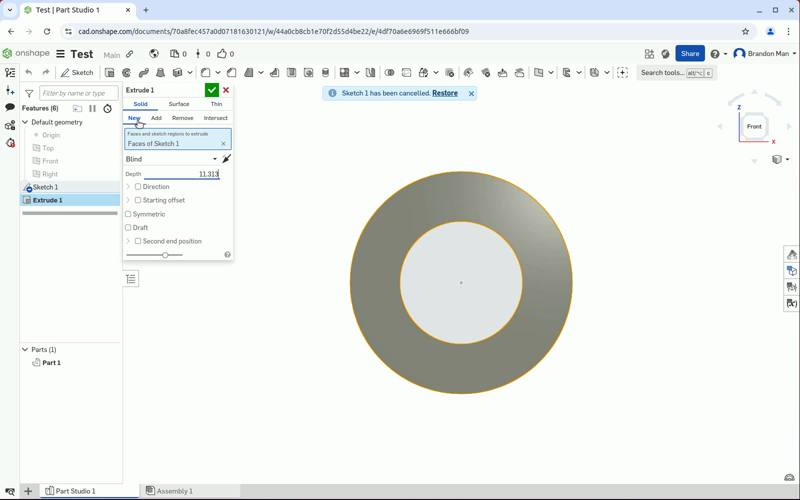
key(enter)
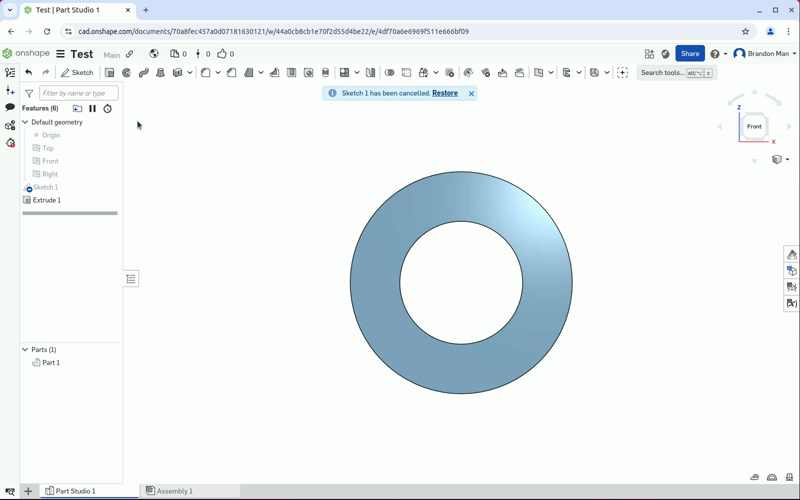
key(shift+h)
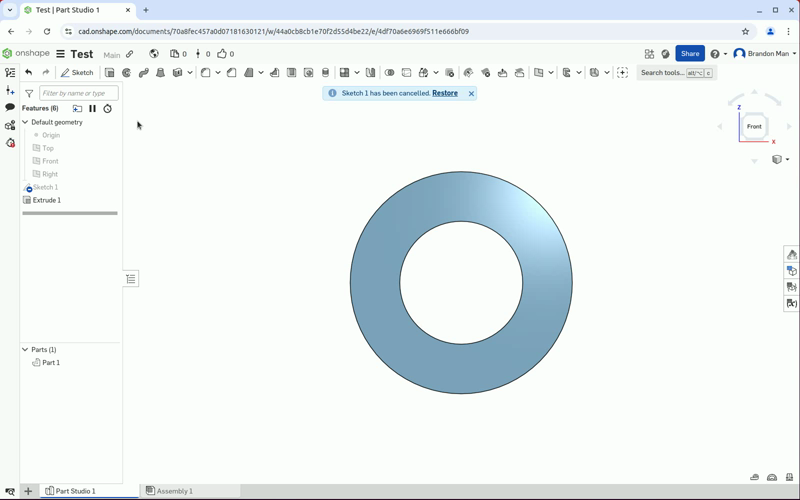
key(shift+h)
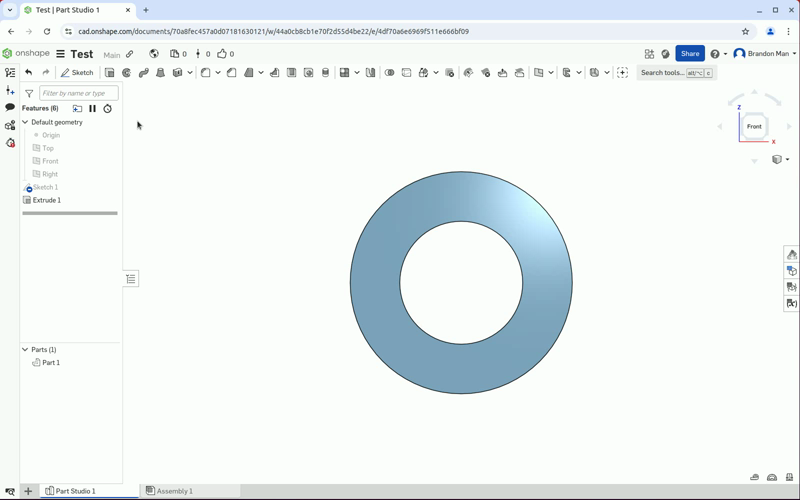
mouse_move(73, 189)
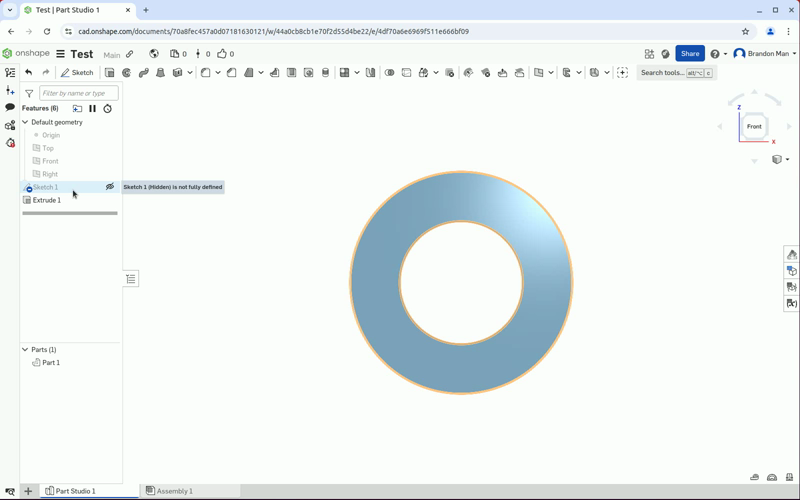
click(73, 189)
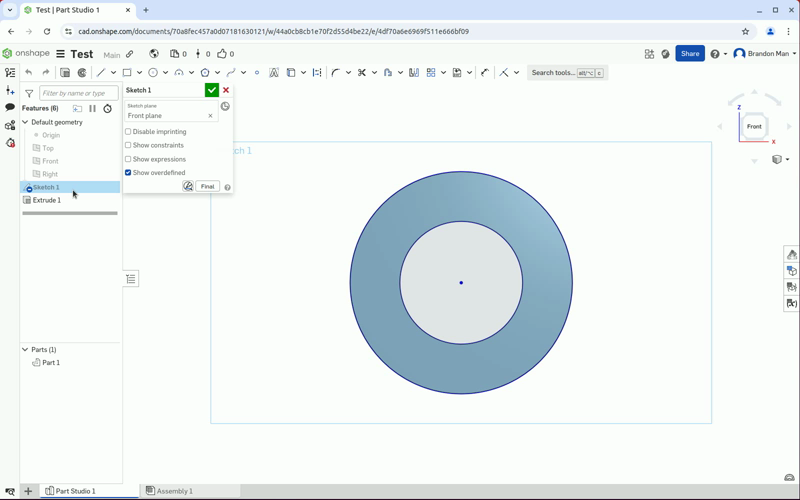
mouse_move(229, 92)
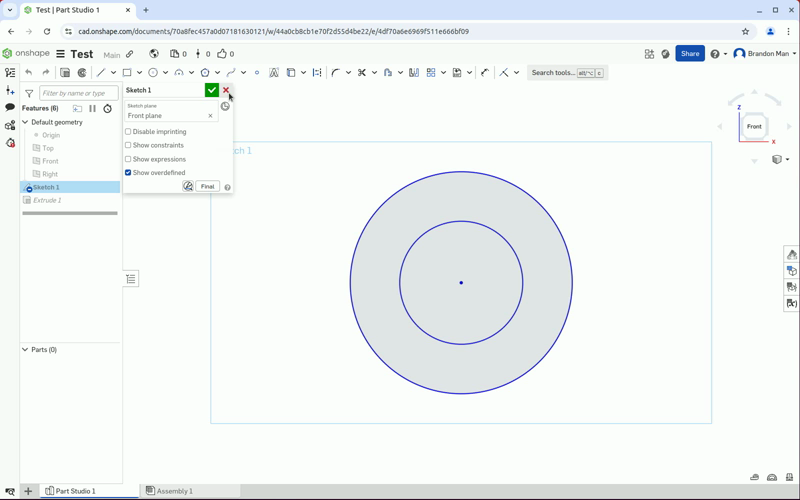
click(229, 92)
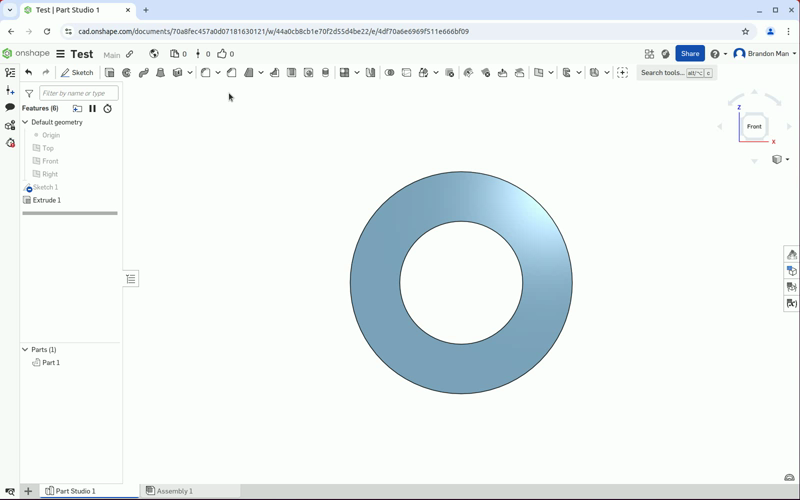
mouse_move(541, 75)
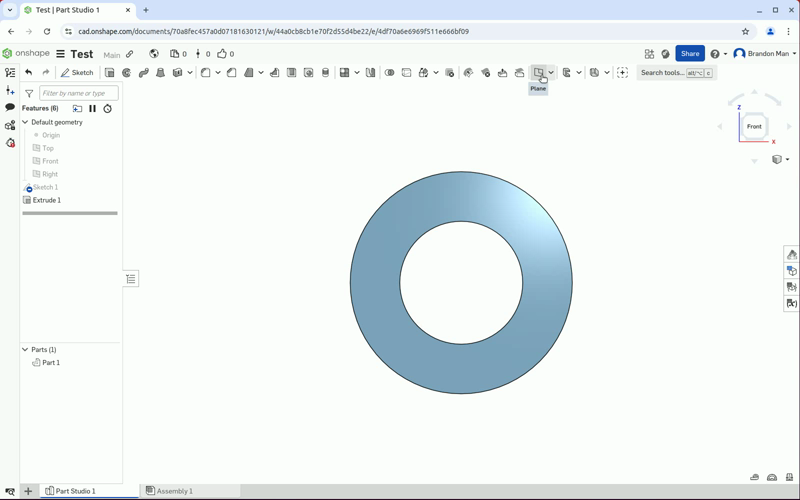
click(541, 75)
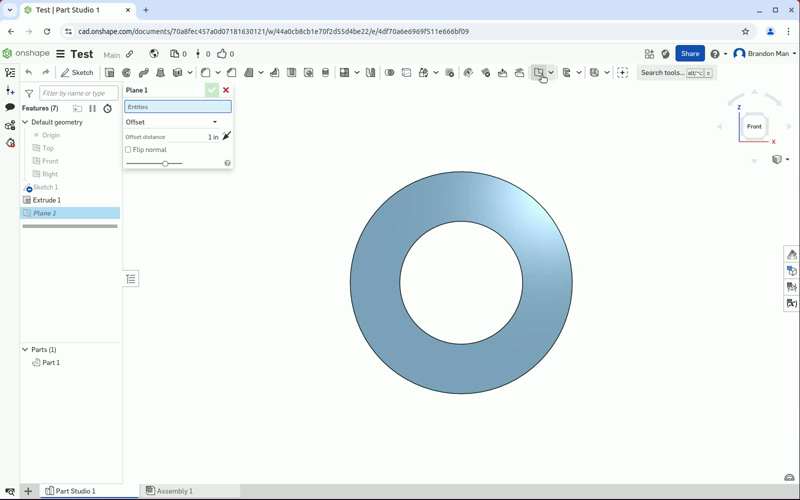
mouse_move(73, 163)
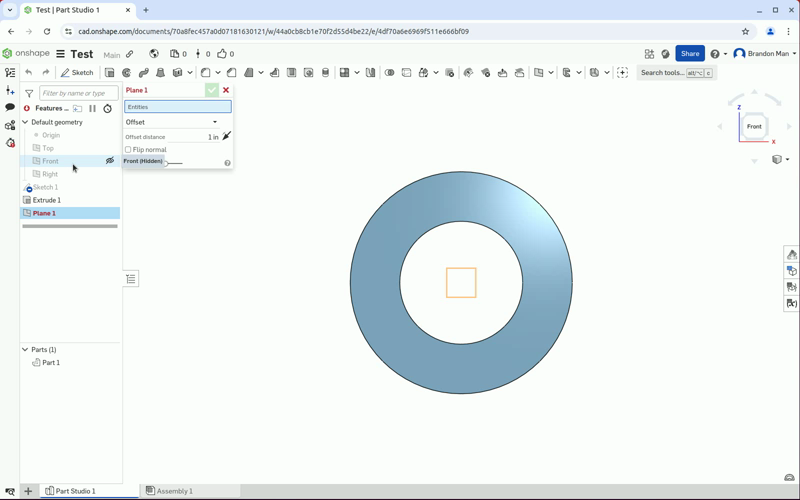
click(73, 163)
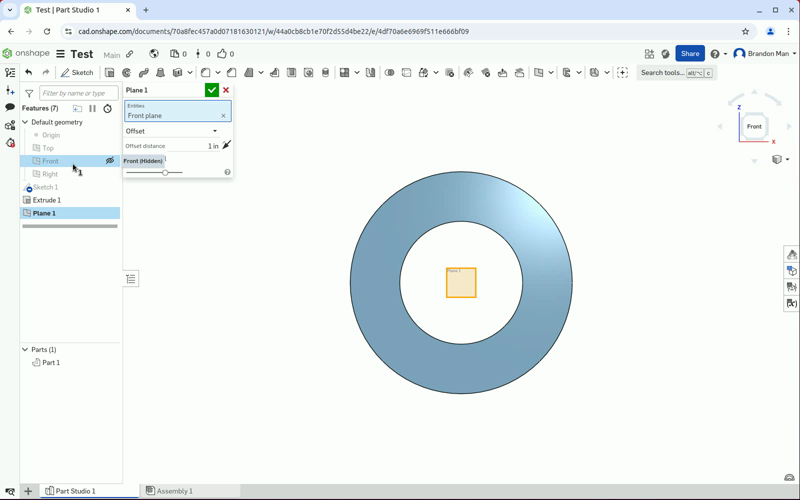
key(tab, 2)
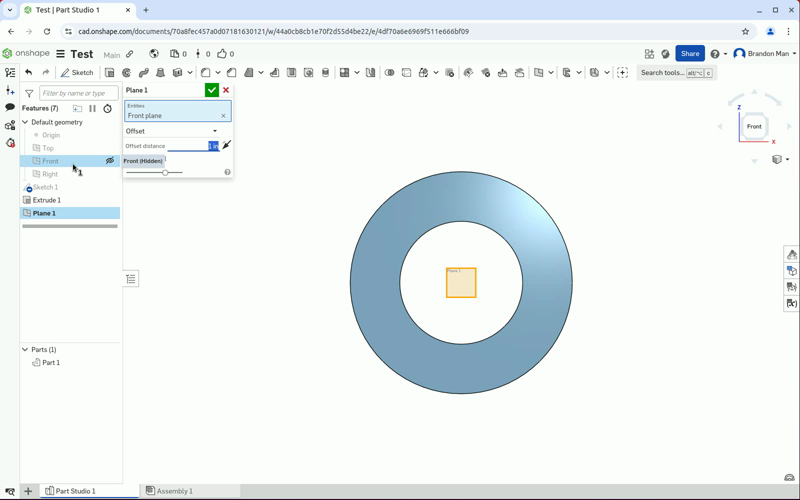
text(11.308)
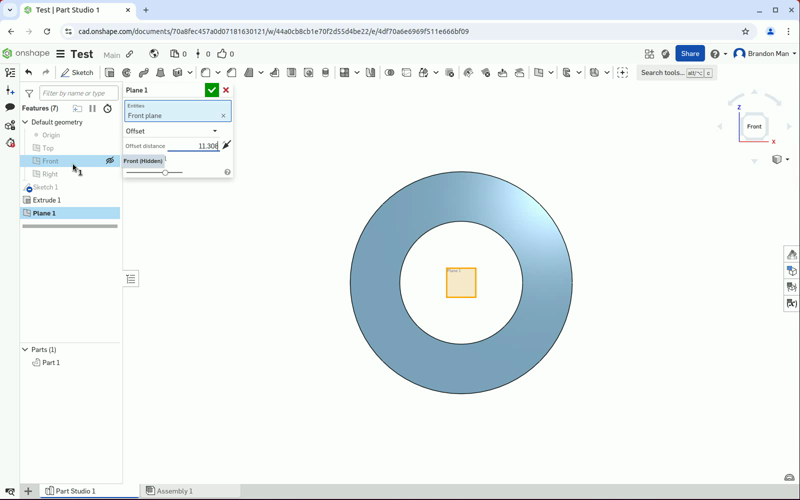
key(enter, 2)
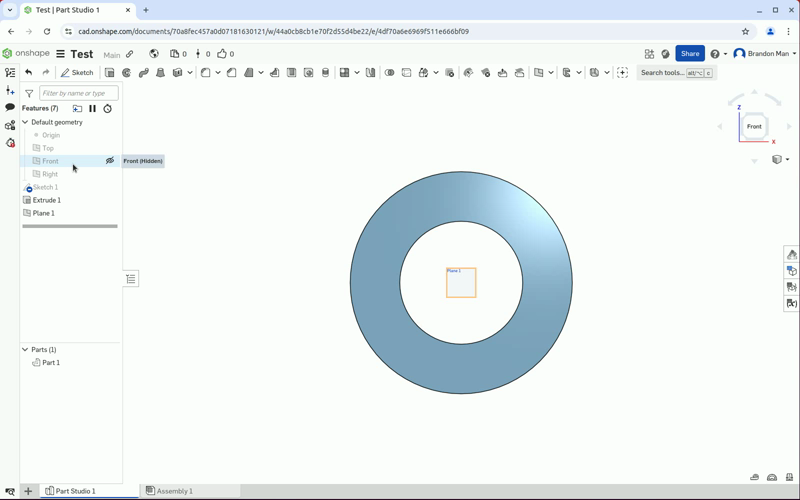
key(shift+s)
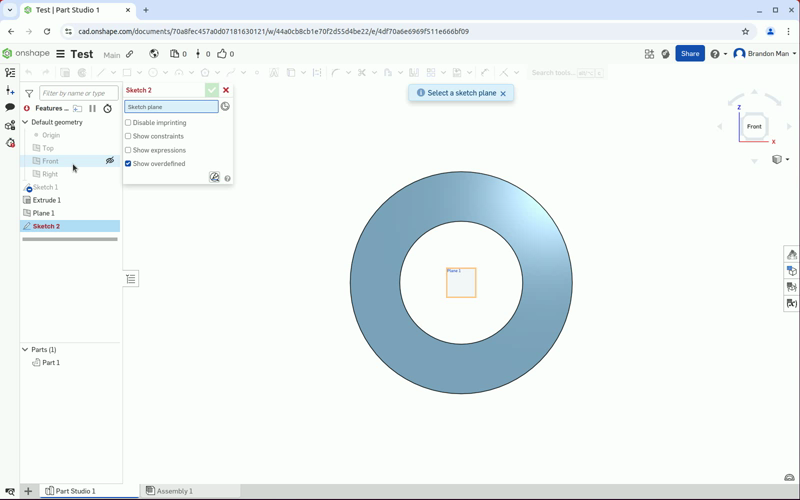
mouse_move(73, 215)
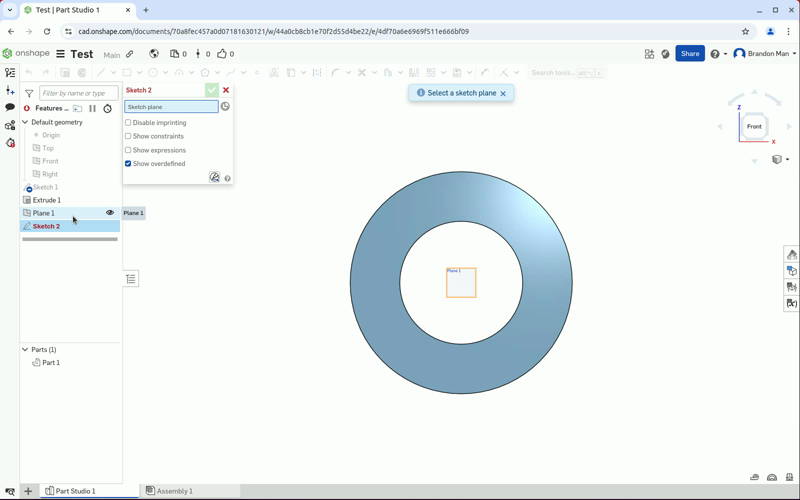
click(73, 215)
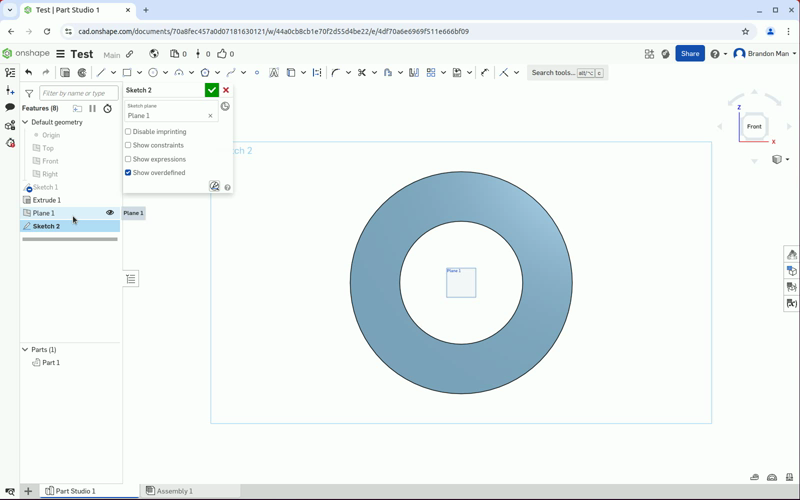
mouse_move(73, 352)
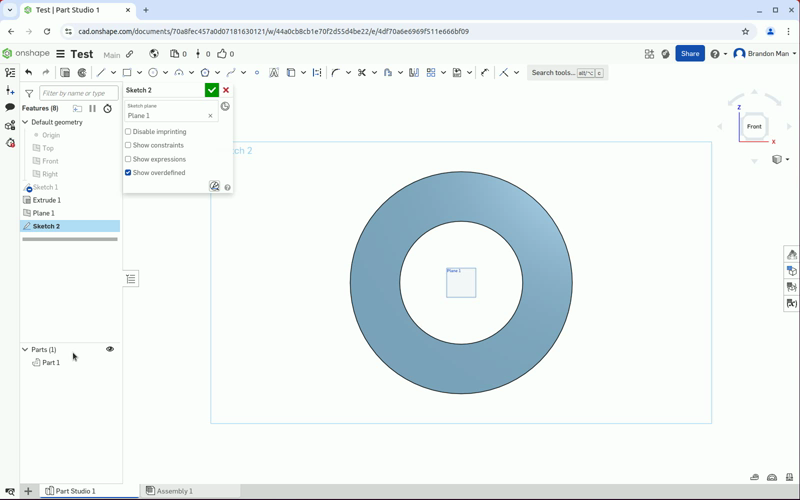
key(y)
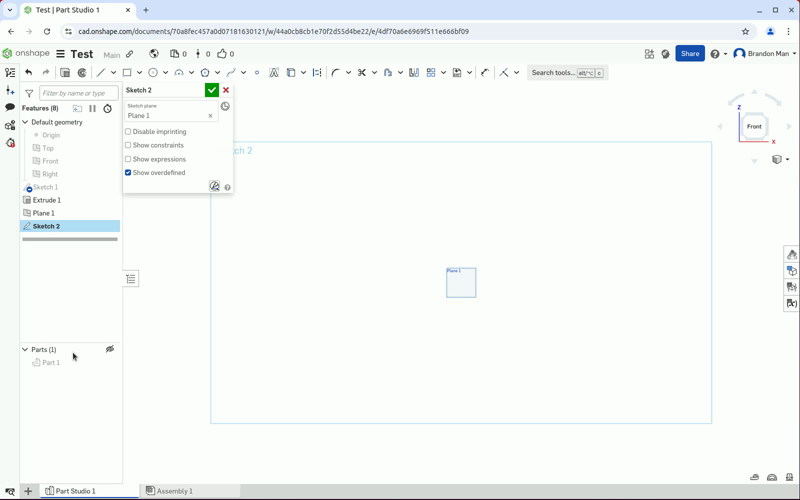
key(c)
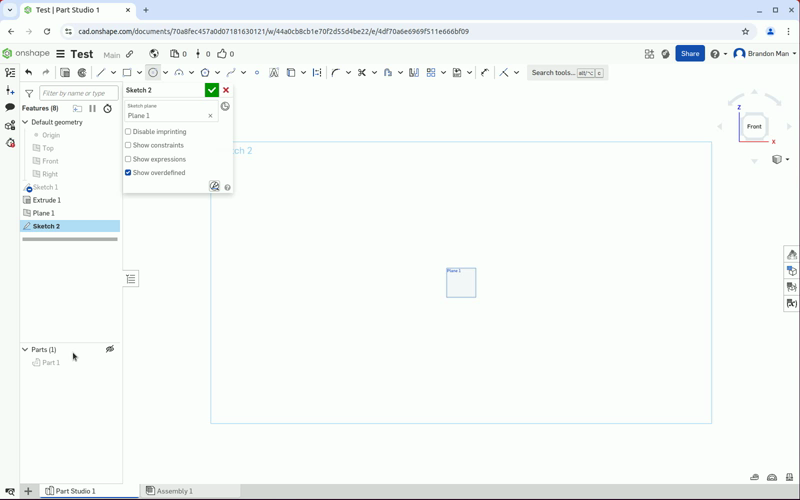
key_down(shift)
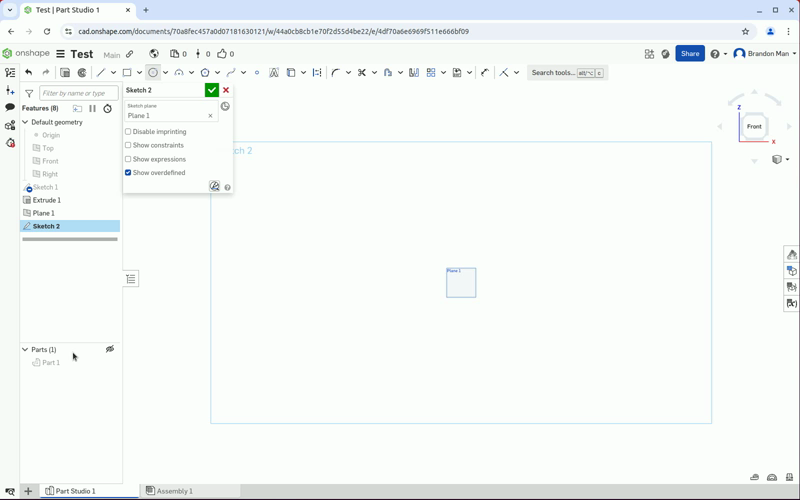
mouse_move(460, 282)
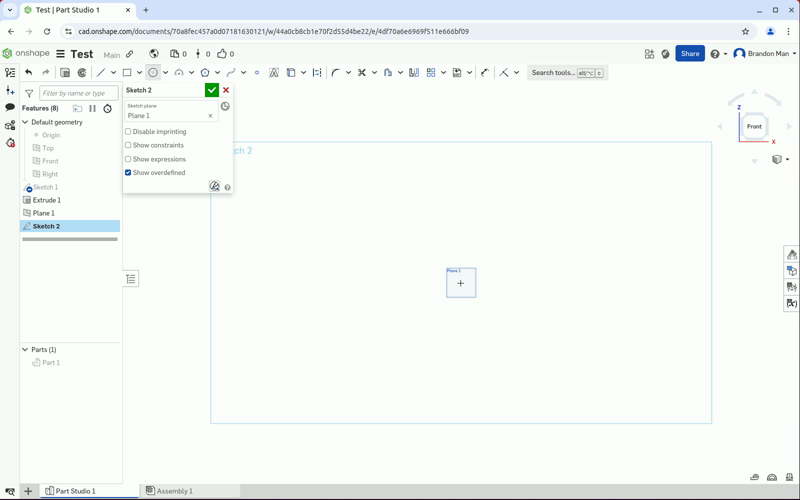
click(460, 282)
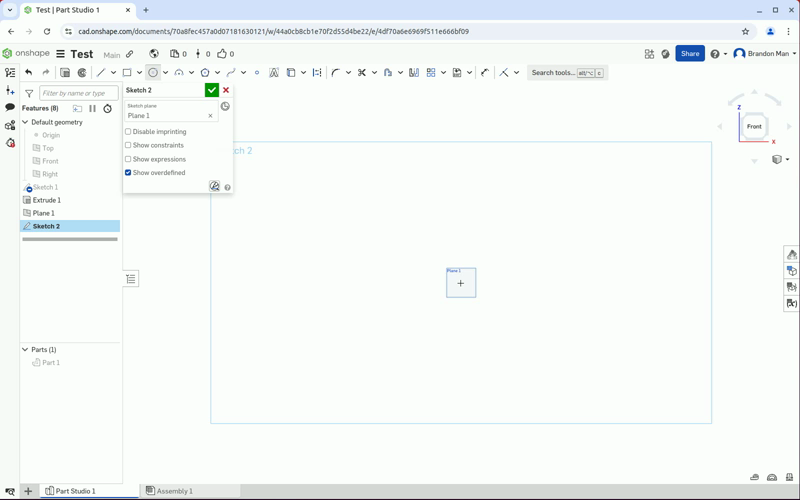
key_up(shift)
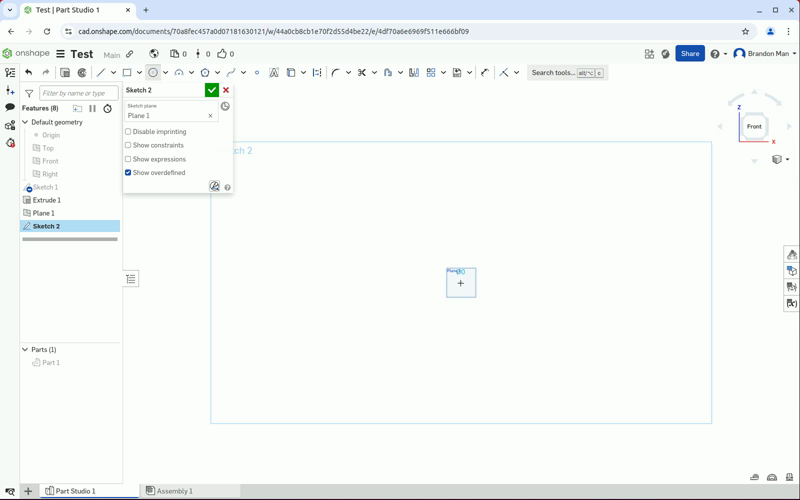
mouse_move(561, 282)
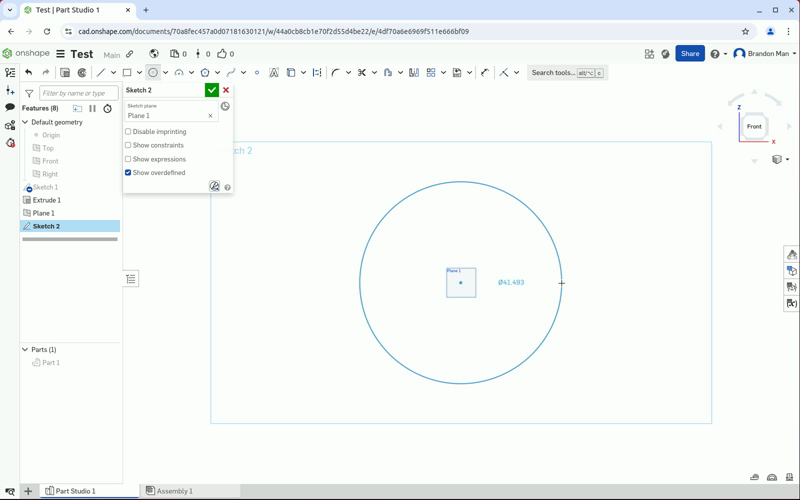
click(561, 282)
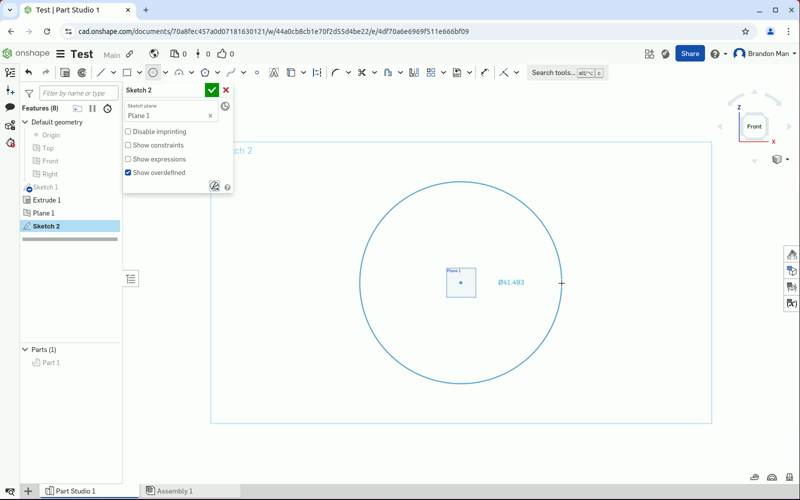
key(esc)
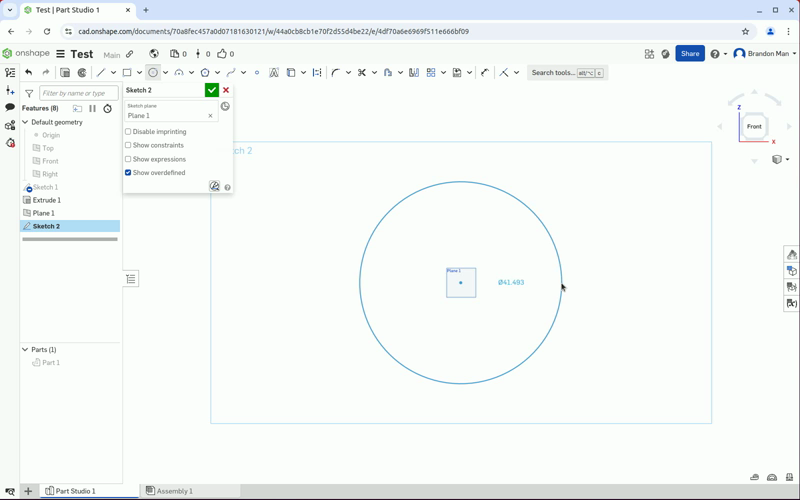
key(c)
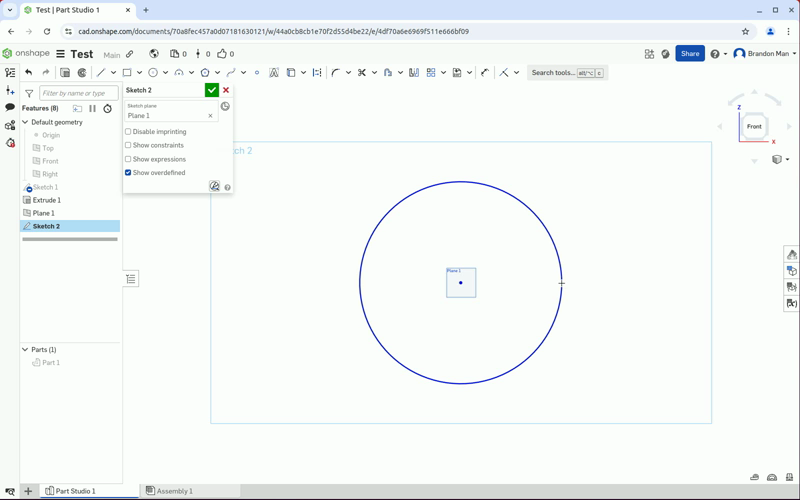
key_down(shift)
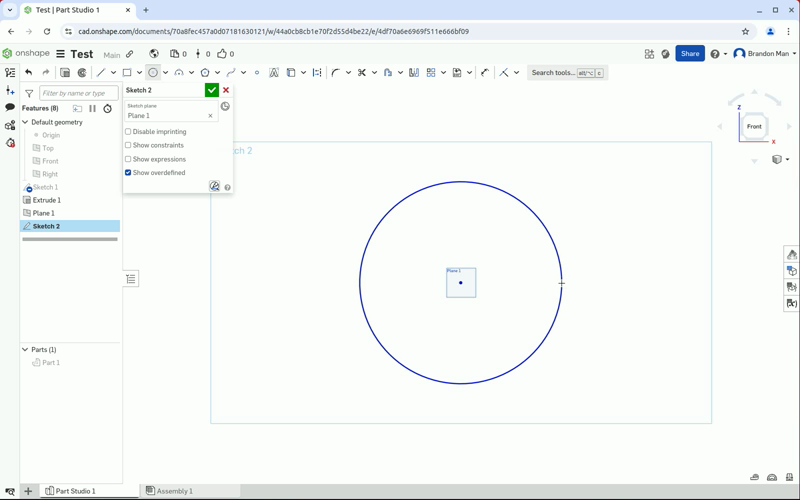
mouse_move(460, 282)
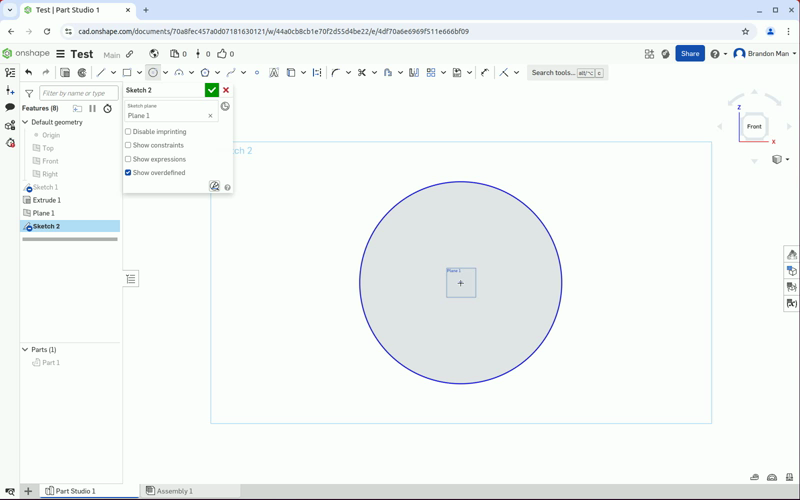
click(460, 282)
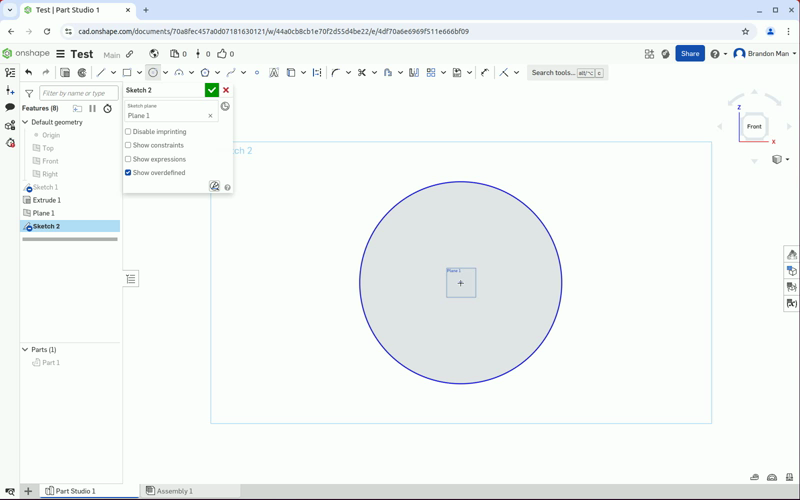
key_up(shift)
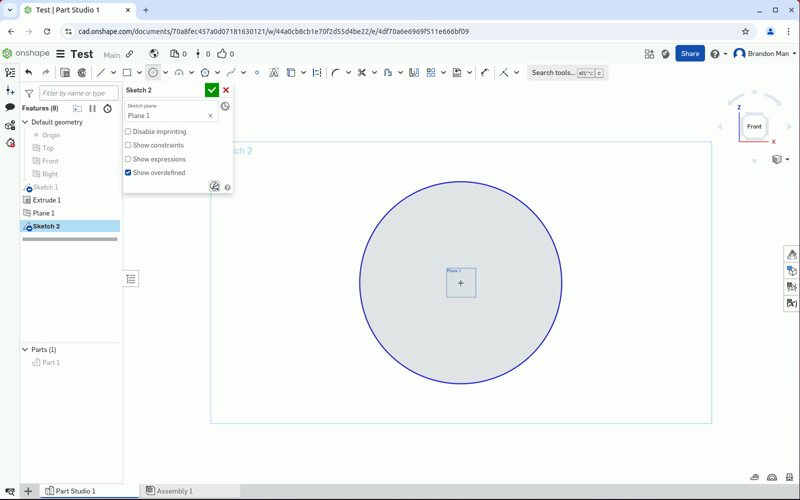
mouse_move(536, 282)
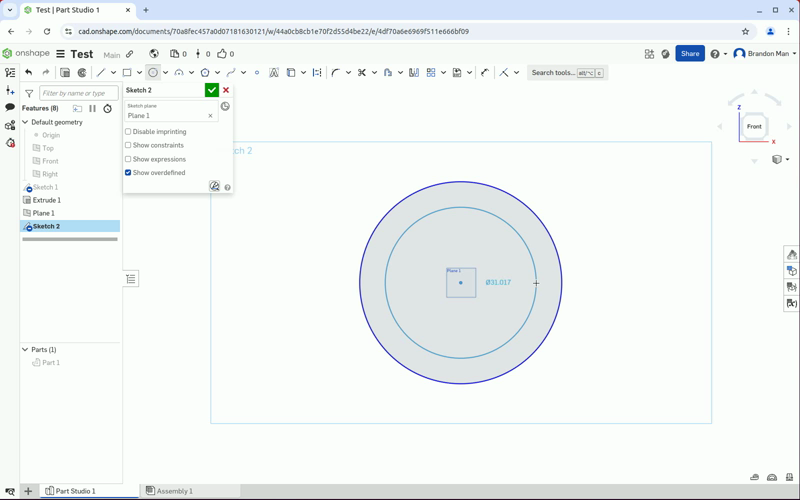
click(536, 282)
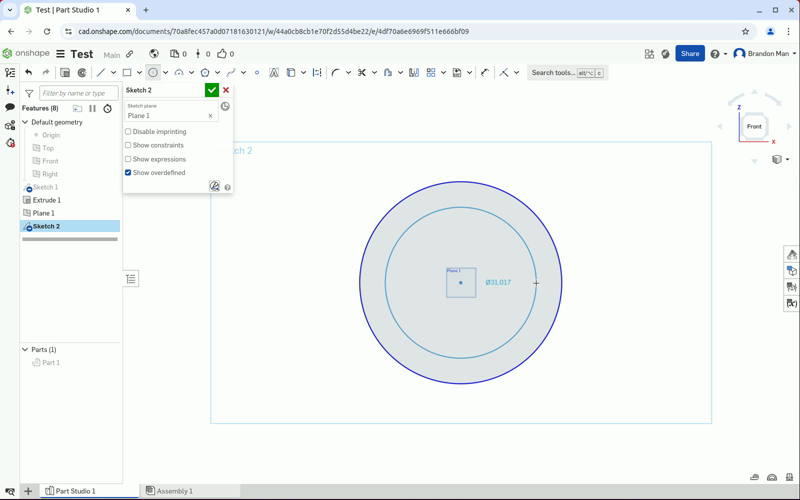
key(esc)
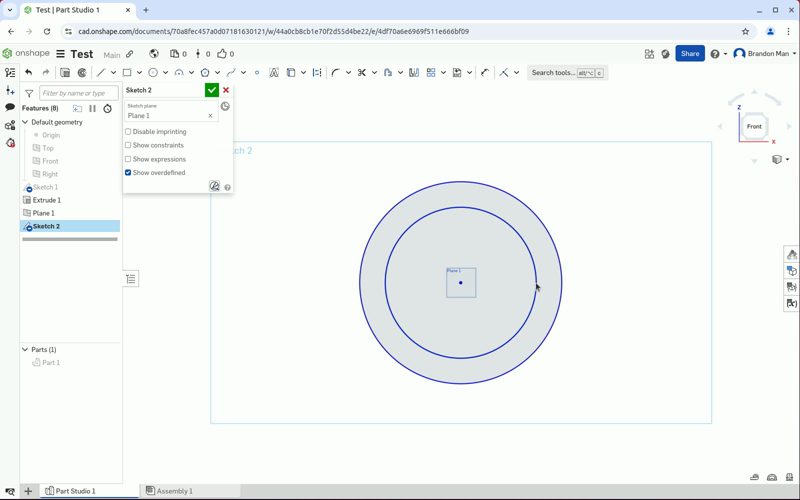
mouse_move(499, 203)
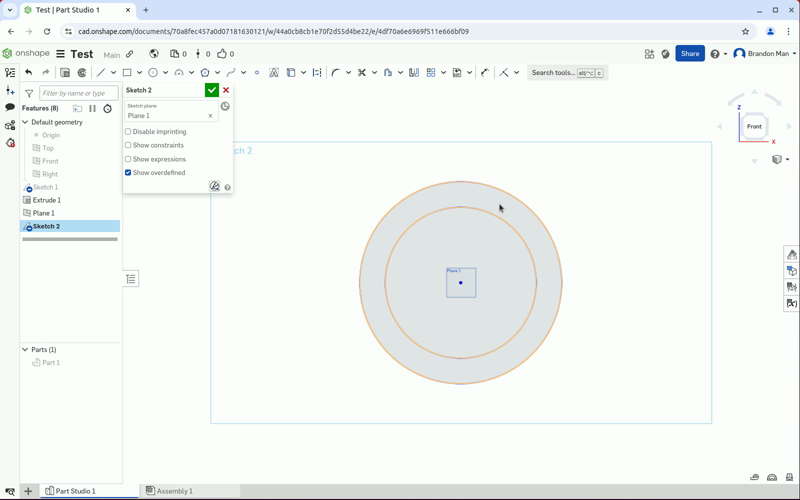
click(499, 203)
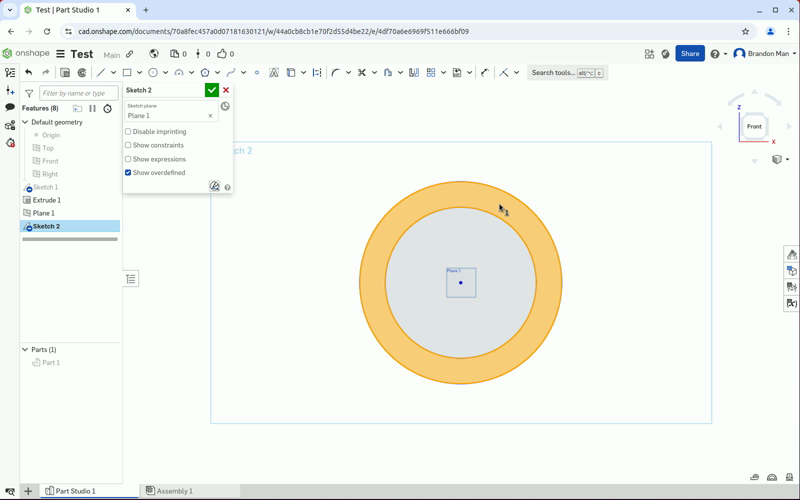
mouse_move(73, 352)
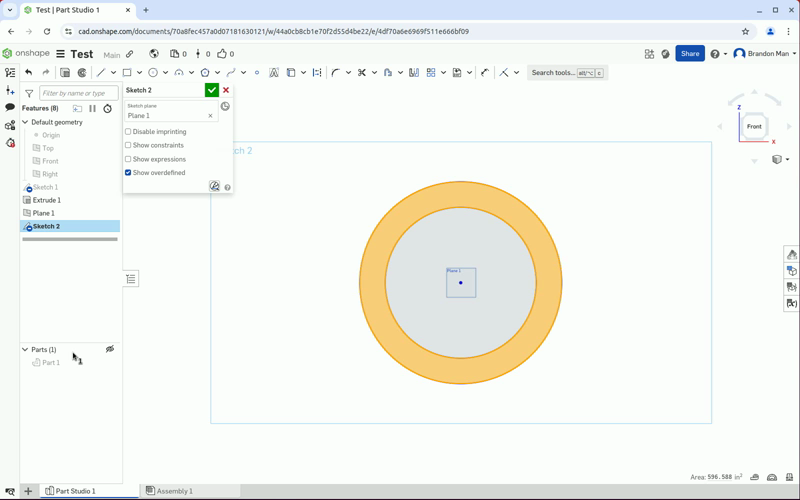
key(shift+y)
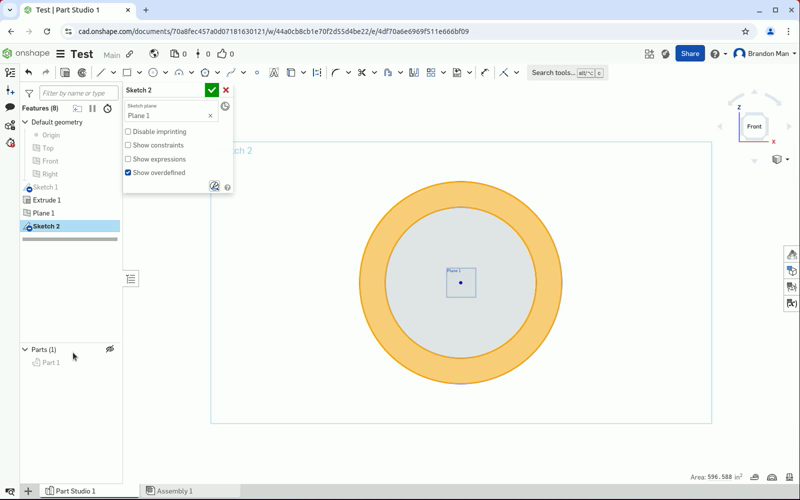
key(shift+e)
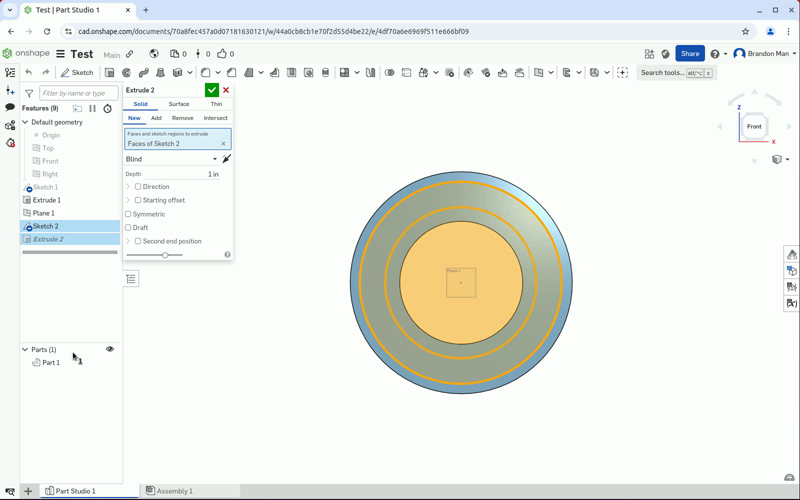
mouse_move(143, 106)
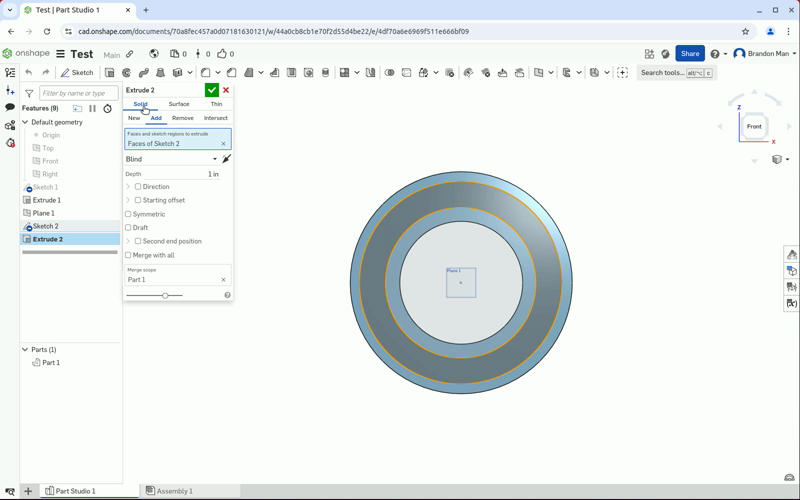
click(143, 106)
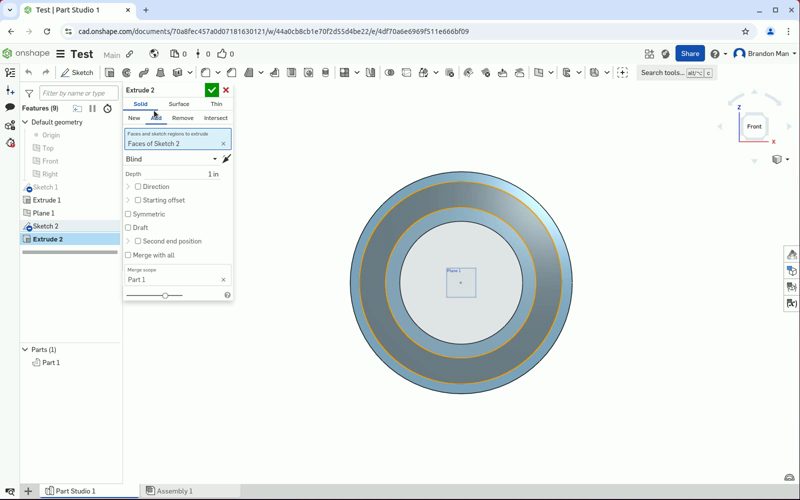
mouse_move(186, 120)
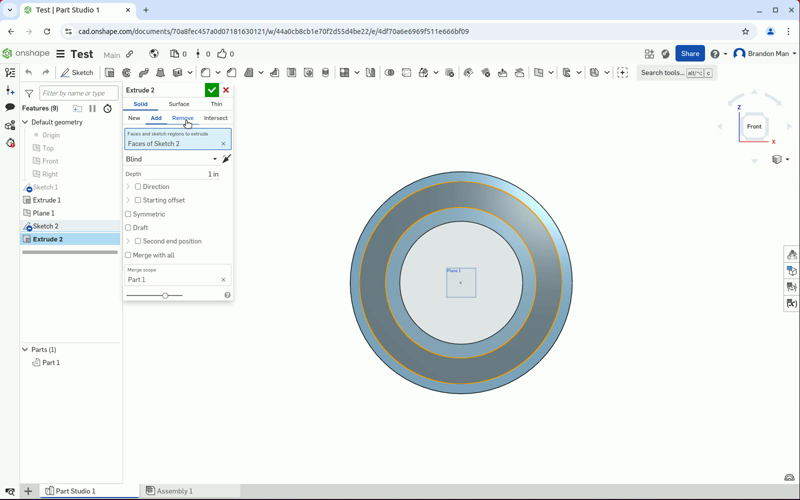
click(186, 120)
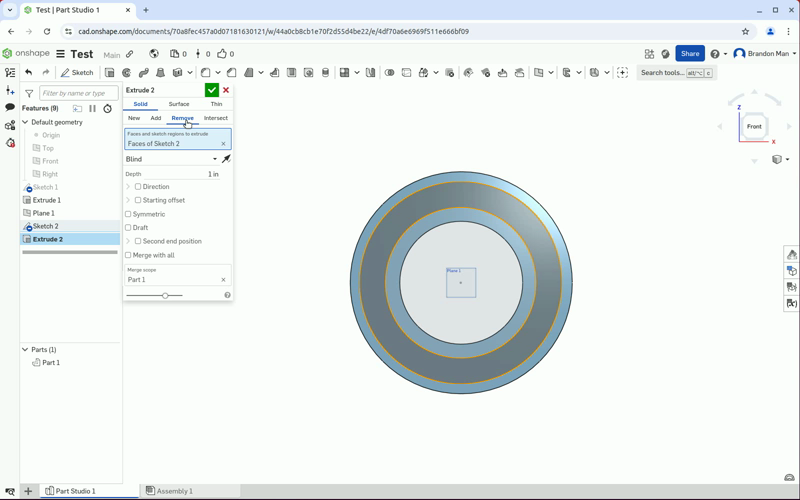
key(tab, 4)
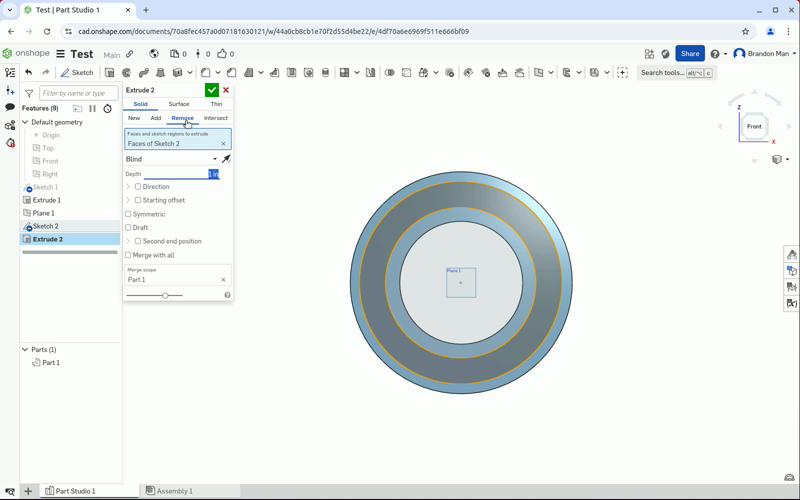
text(0.722)
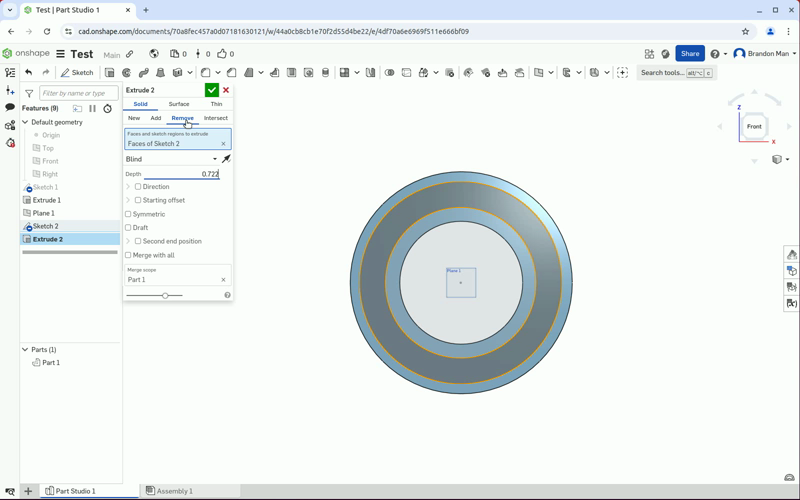
key(tab, 6)
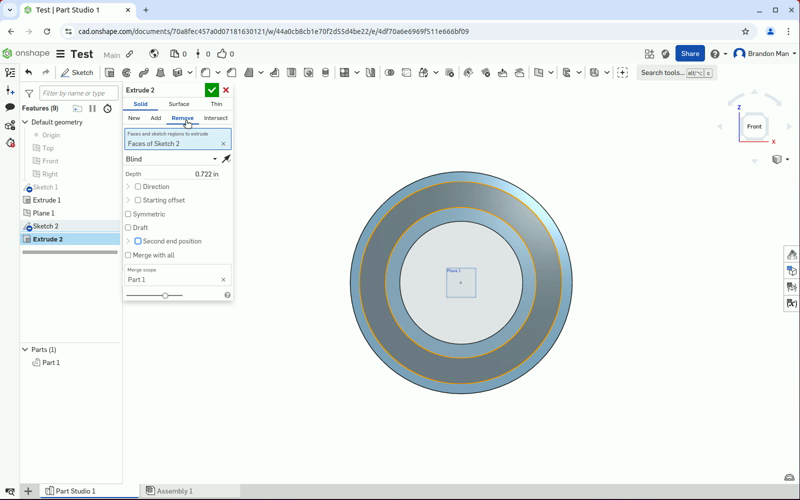
key(space)
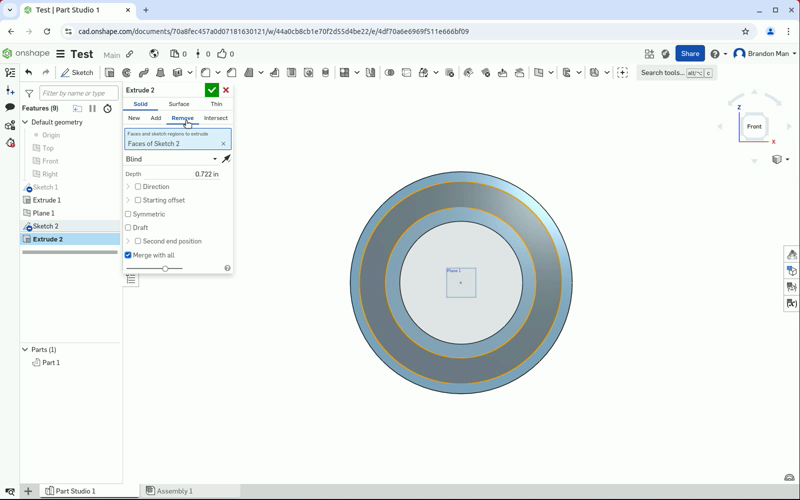
key(enter)
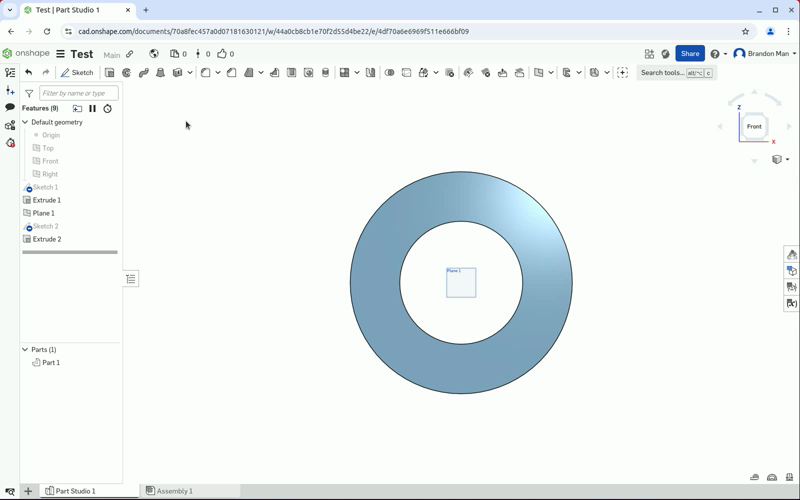
key(shift+h)
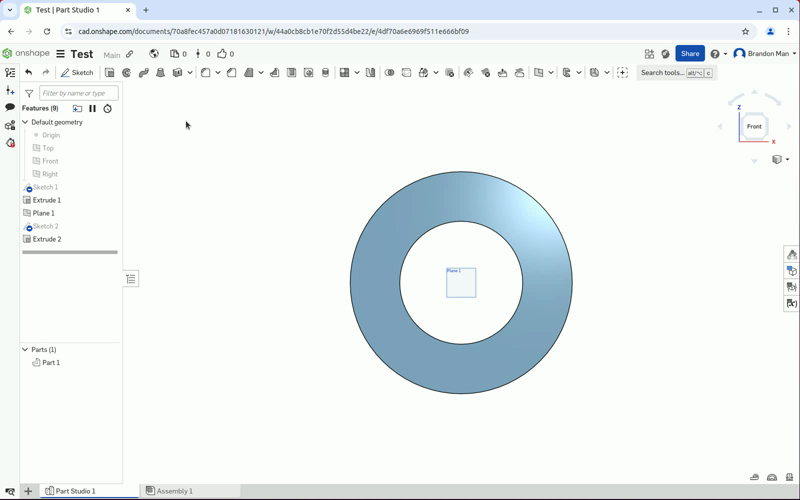
key(shift+h)
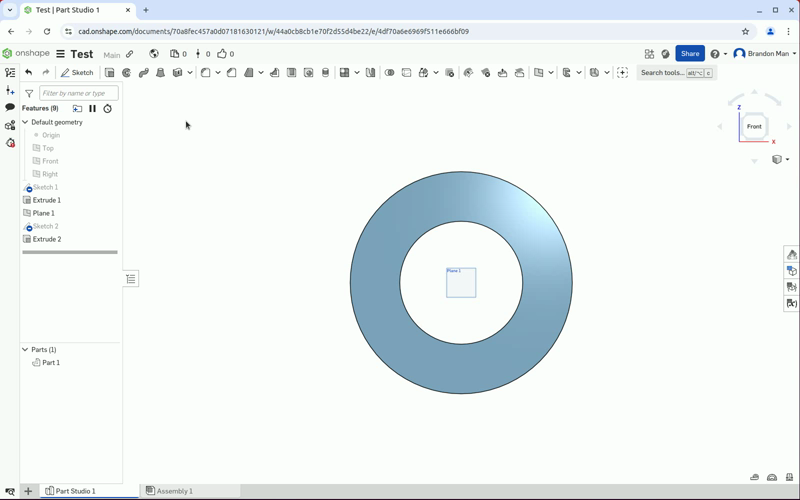
mouse_move(73, 189)
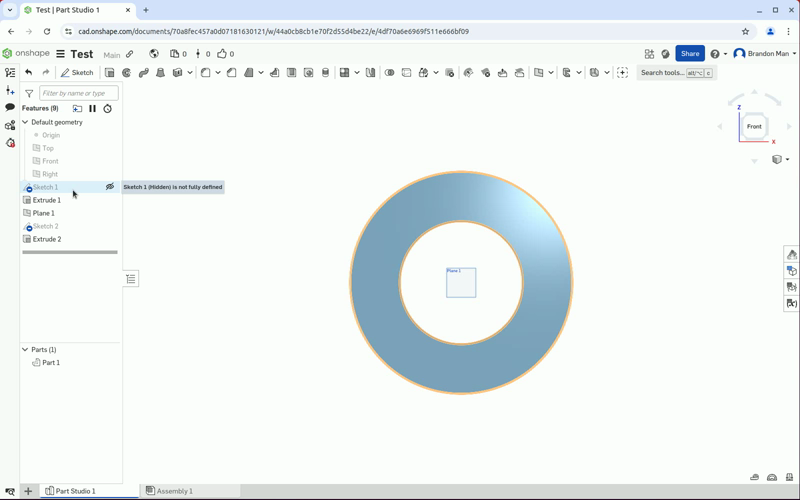
click(73, 189)
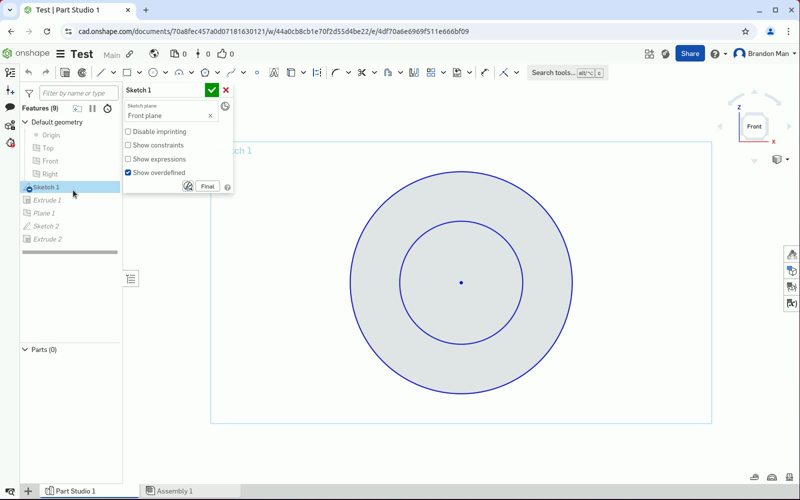
mouse_move(229, 92)
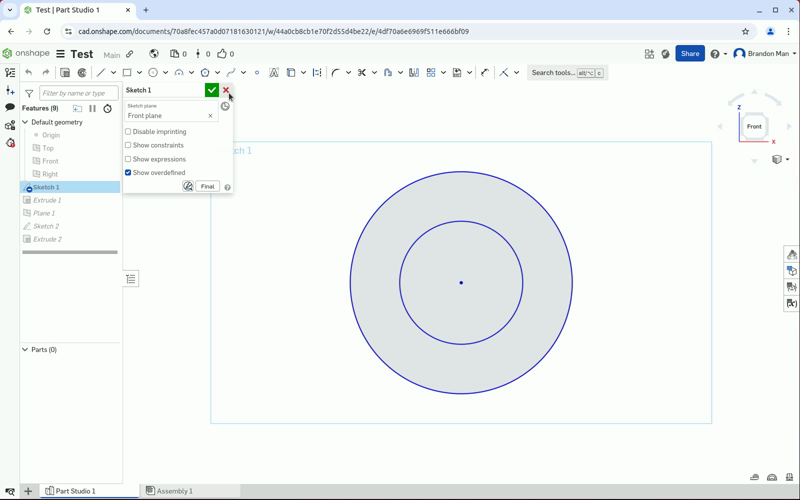
click(229, 92)
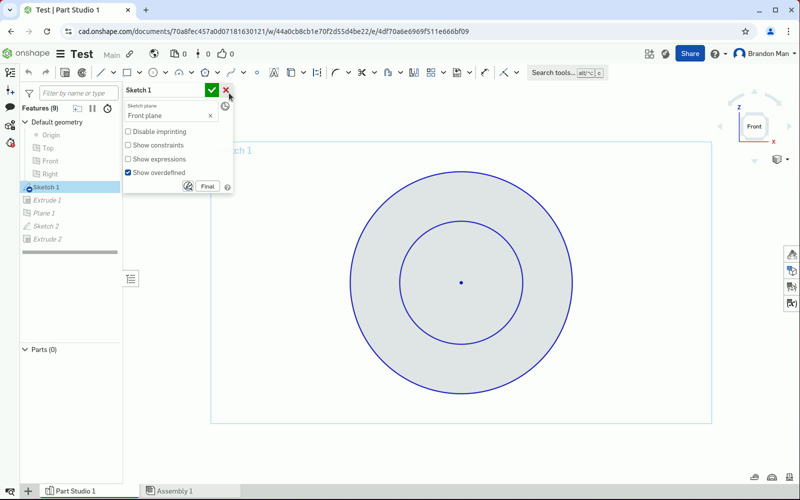
key(shift+s)
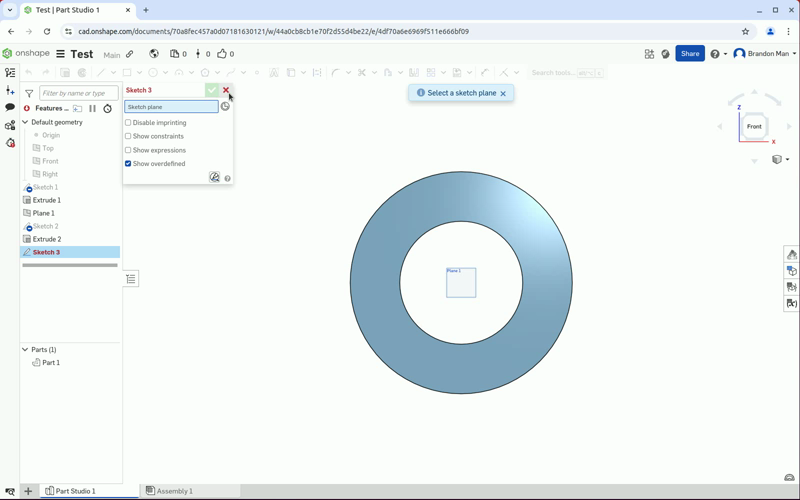
mouse_move(73, 163)
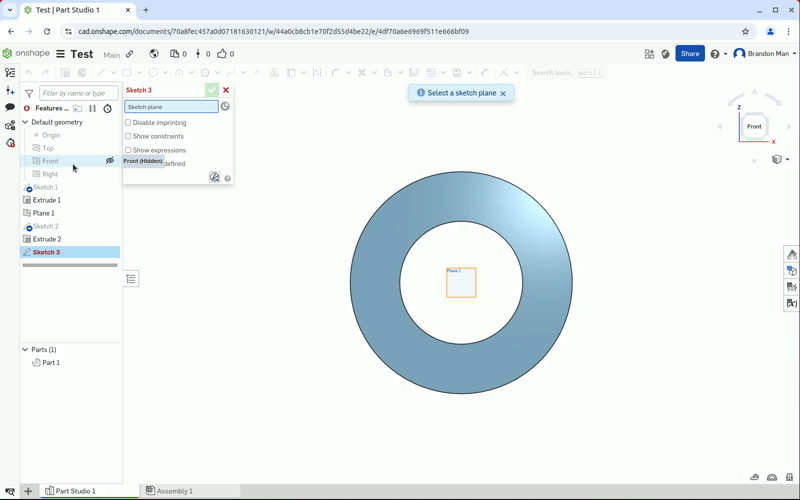
click(73, 163)
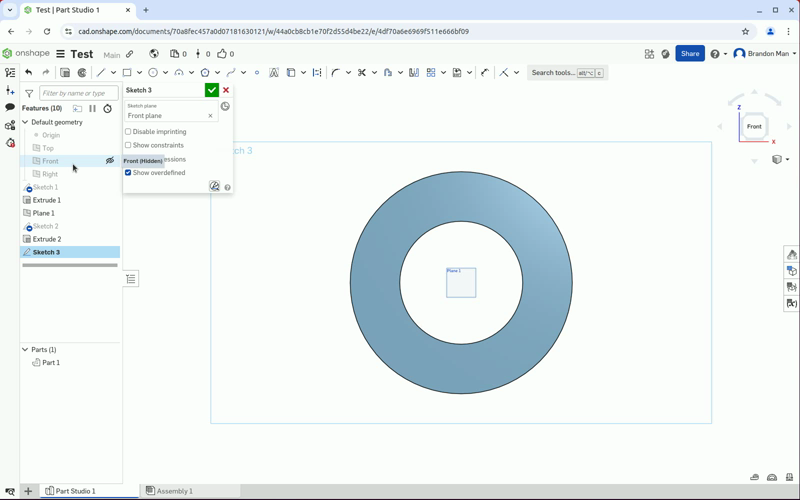
mouse_move(73, 352)
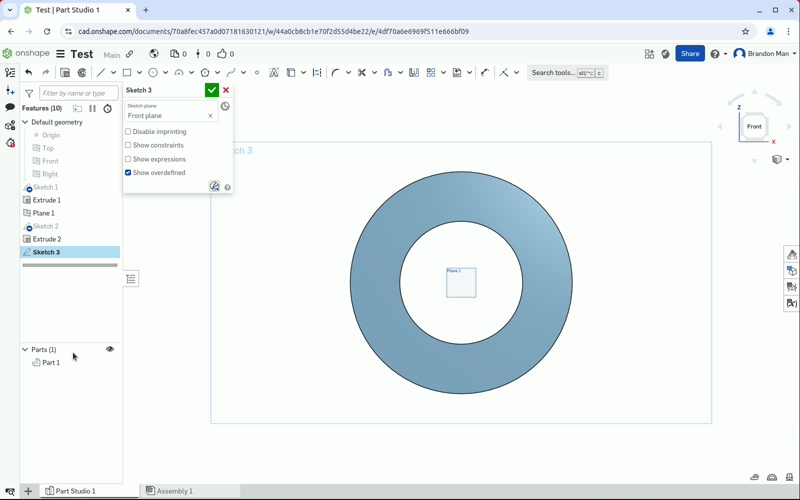
key(y)
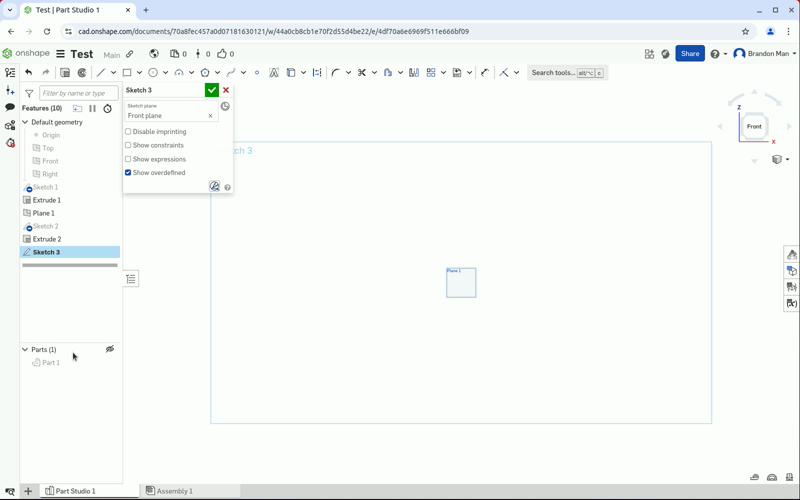
key(c)
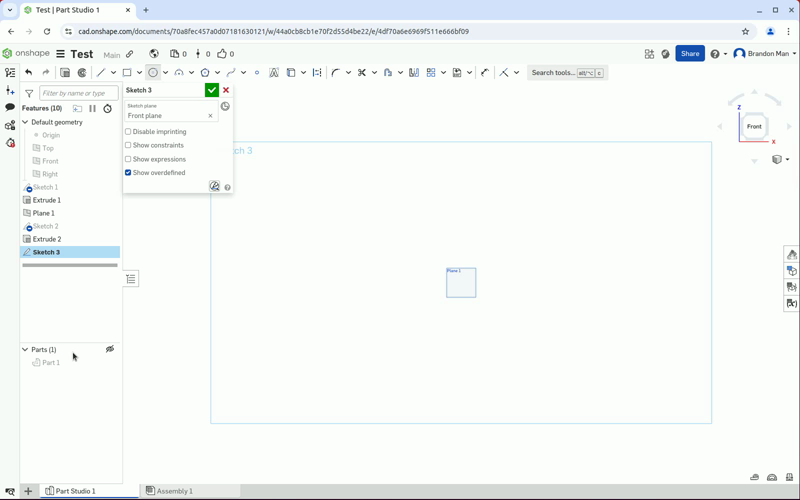
key_down(shift)
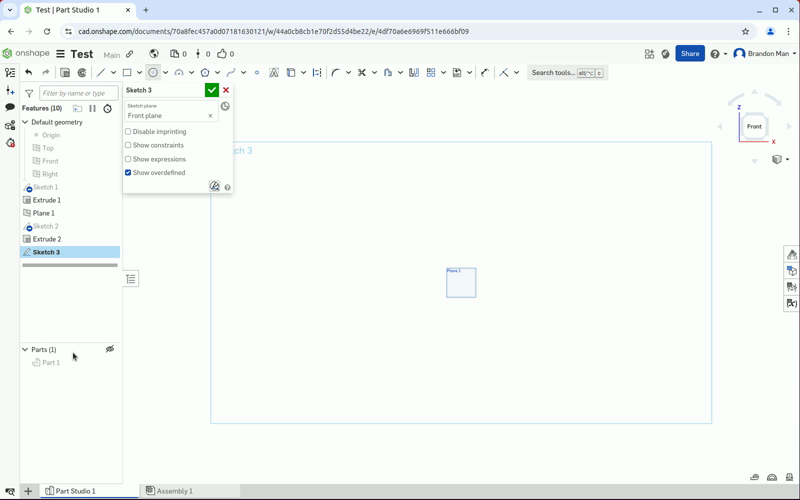
mouse_move(460, 282)
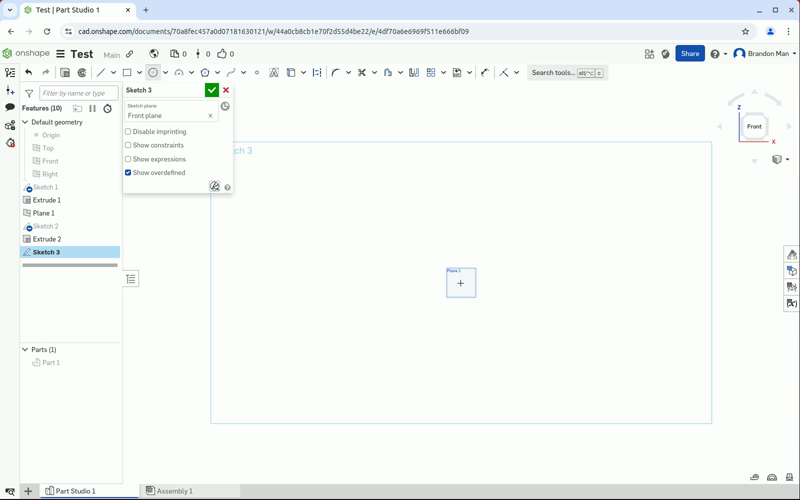
click(460, 282)
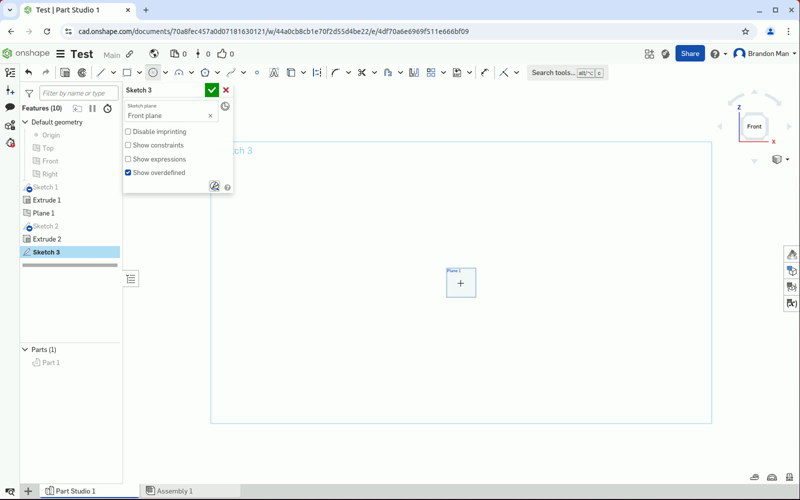
key_up(shift)
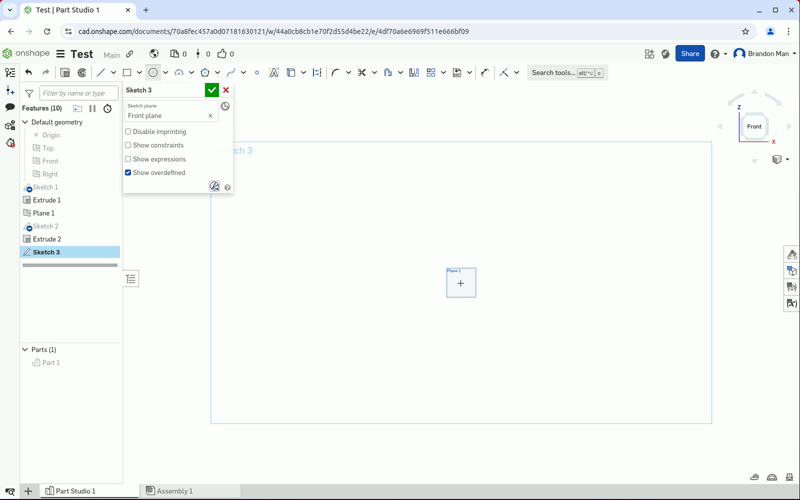
mouse_move(561, 282)
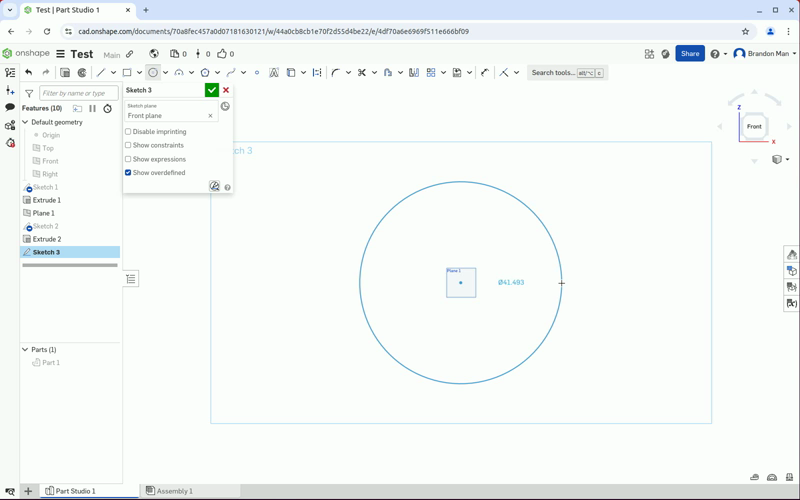
click(561, 282)
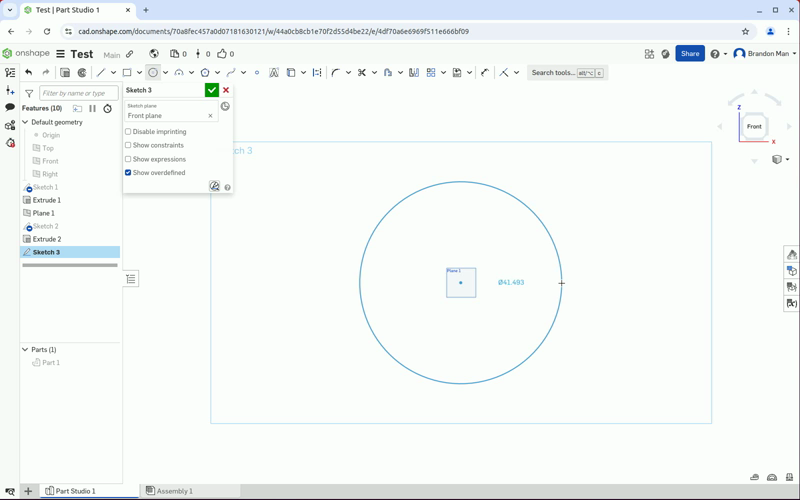
key(esc)
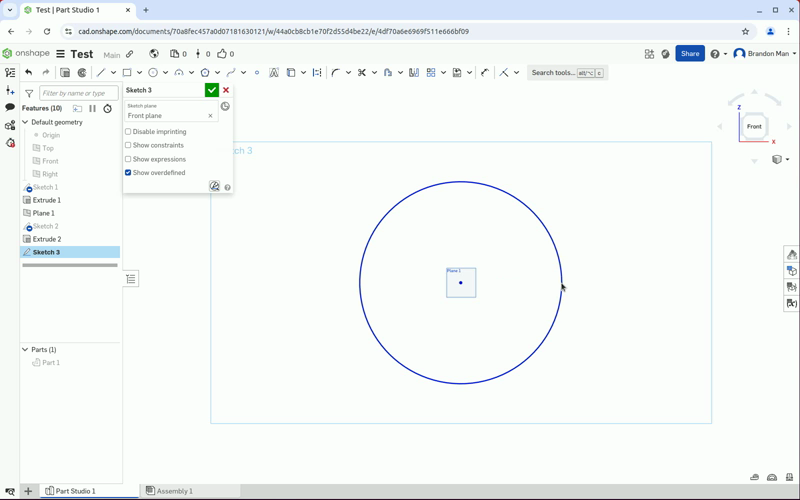
key(c)
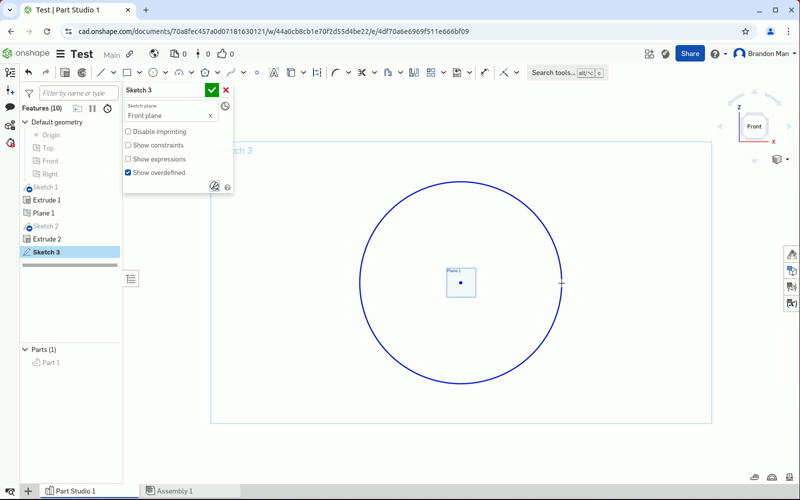
key_down(shift)
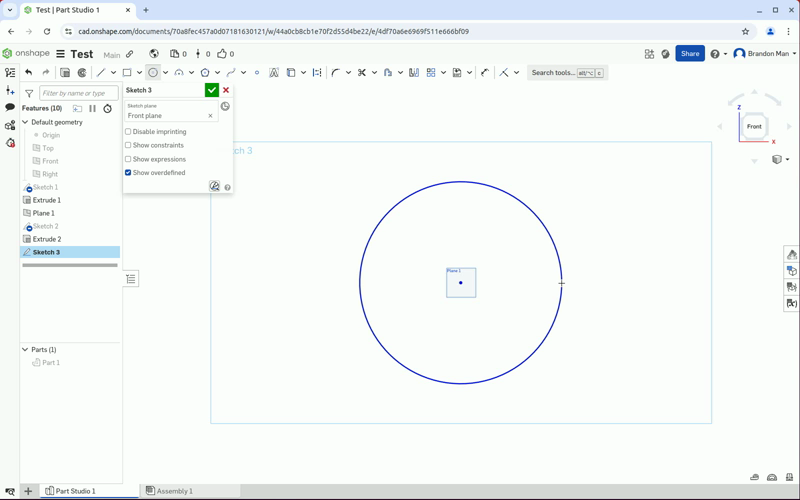
mouse_move(460, 282)
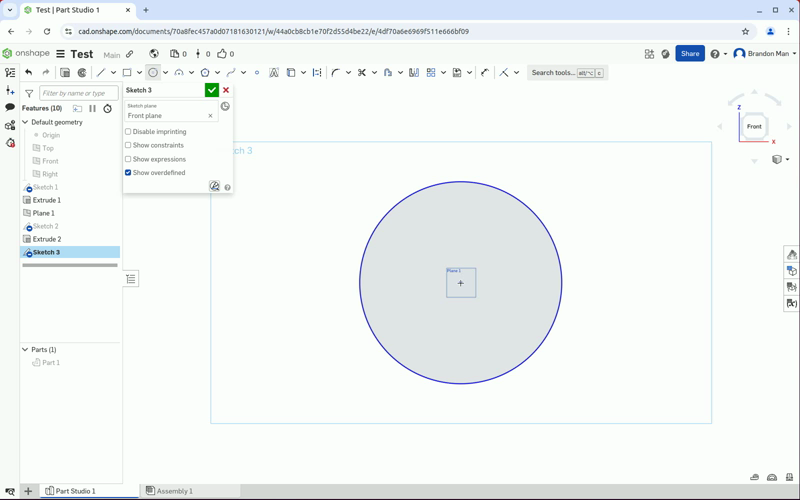
click(460, 282)
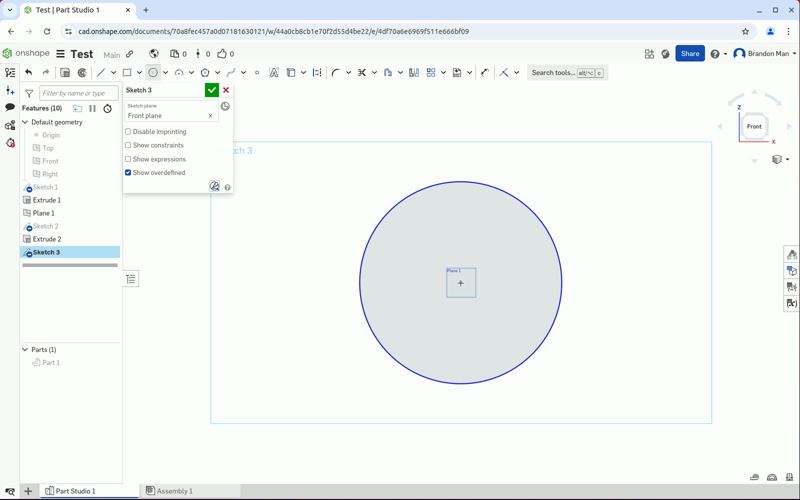
key_up(shift)
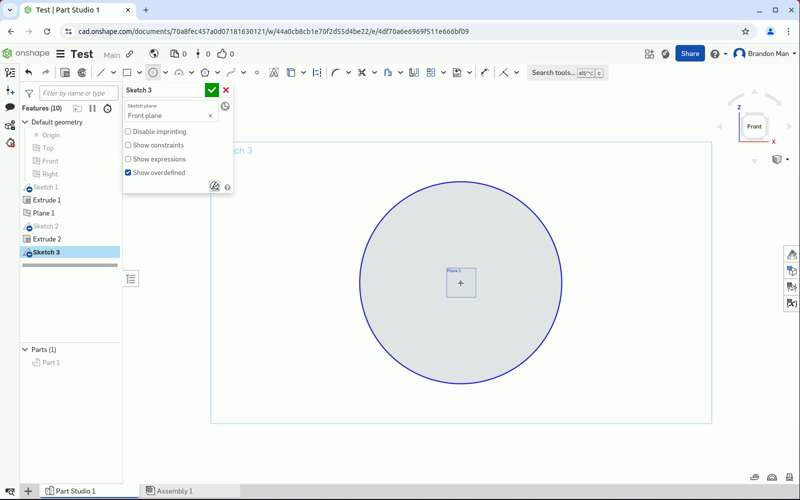
mouse_move(536, 282)
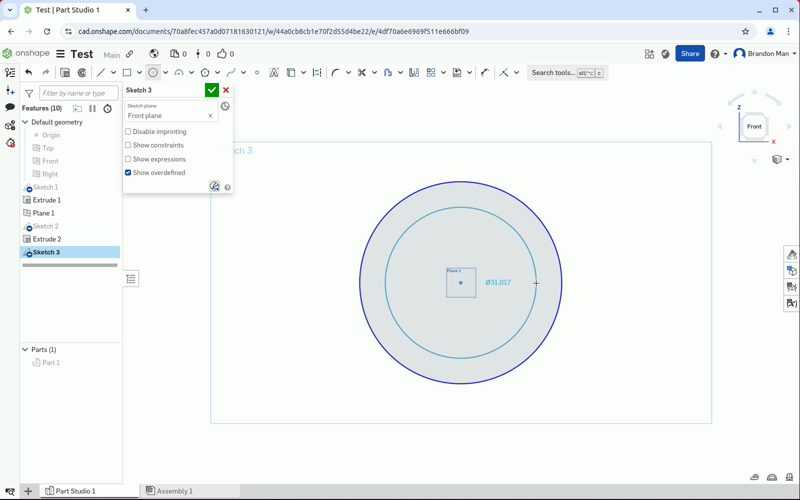
click(536, 282)
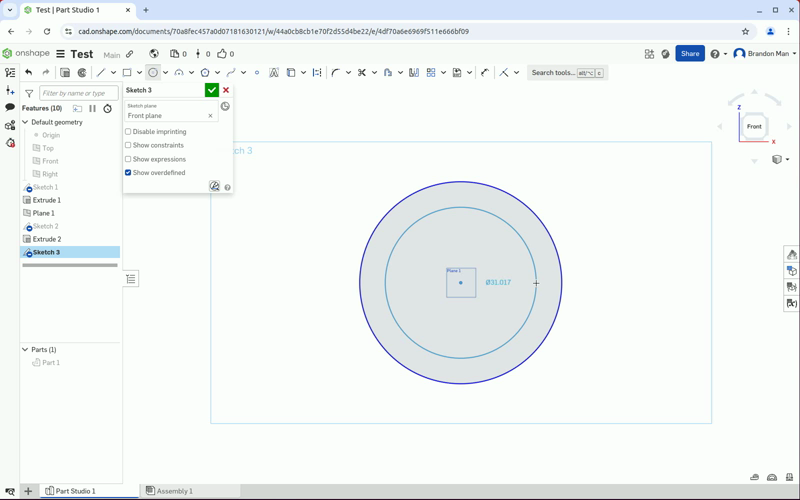
key(esc)
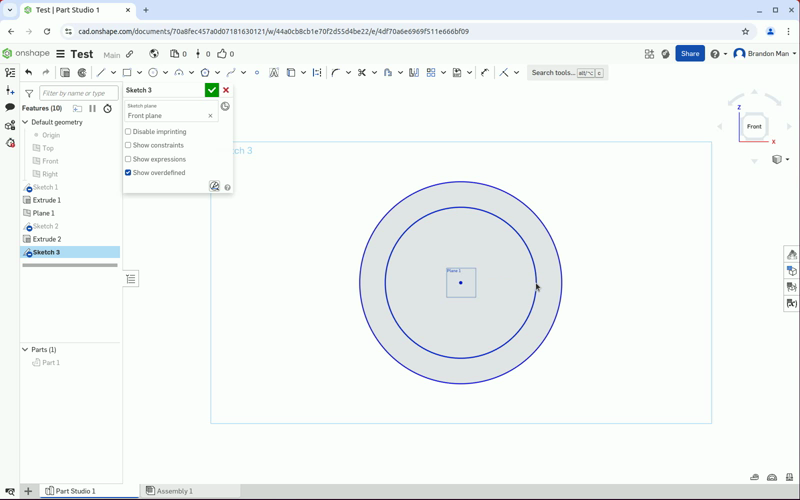
mouse_move(497, 201)
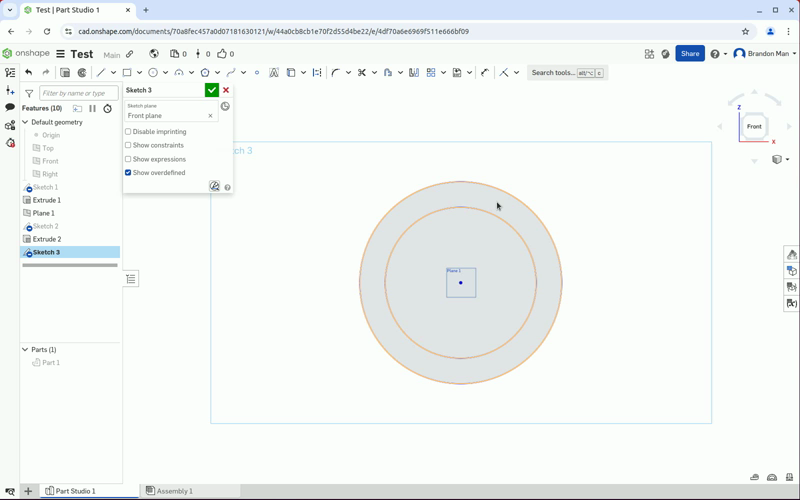
click(497, 201)
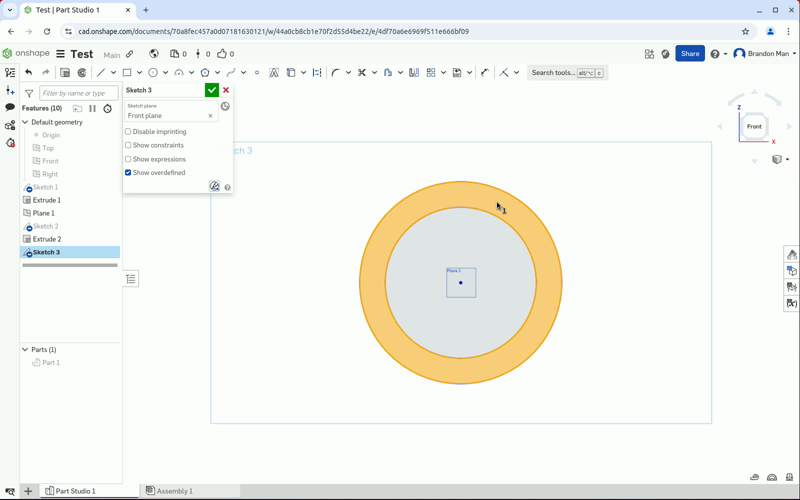
mouse_move(73, 352)
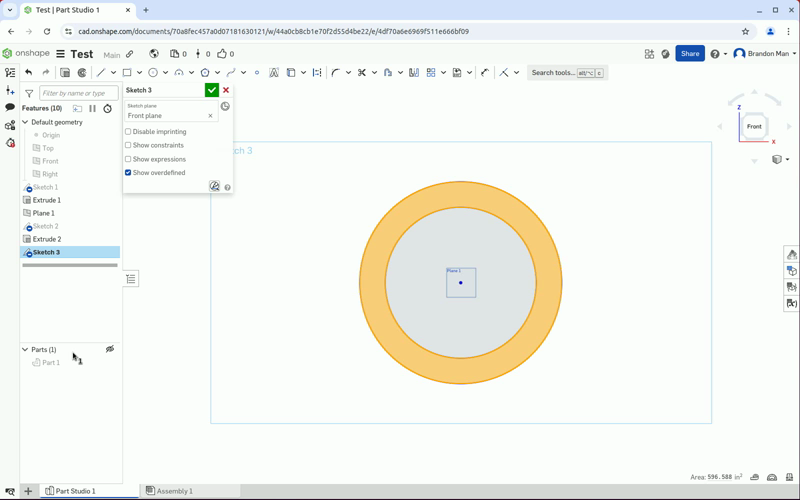
key(shift+y)
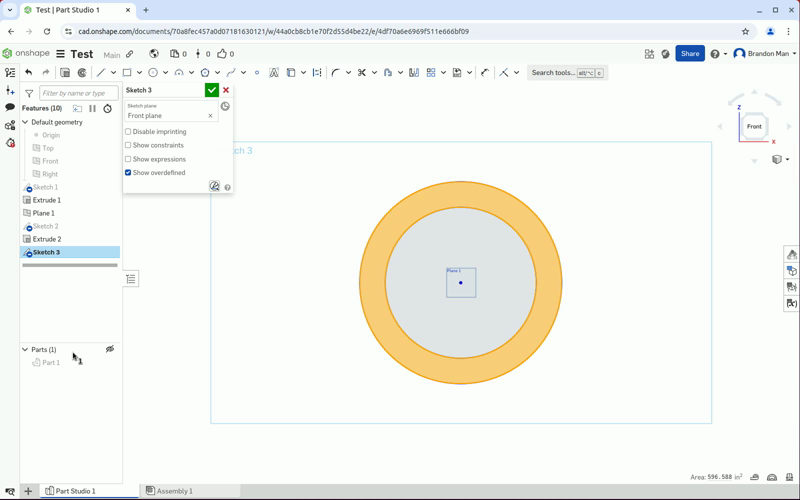
key(shift+e)
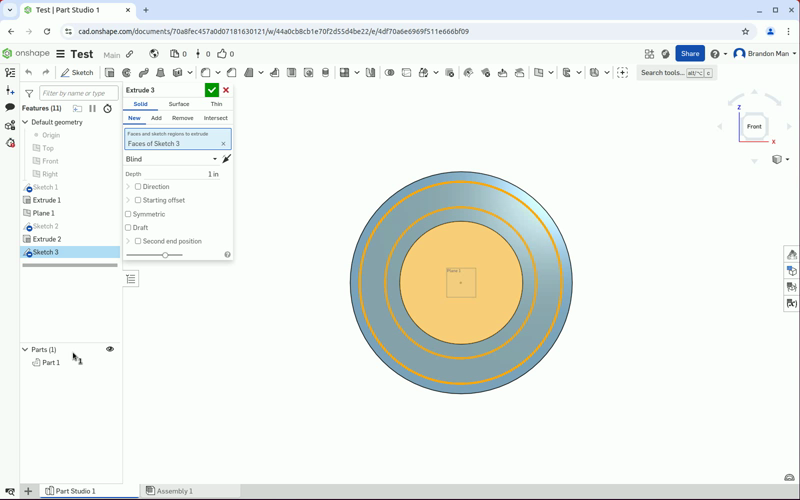
mouse_move(143, 106)
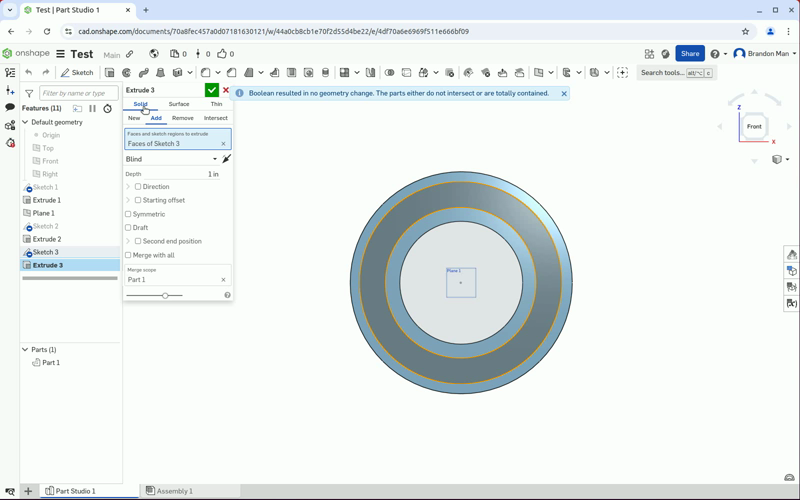
click(143, 106)
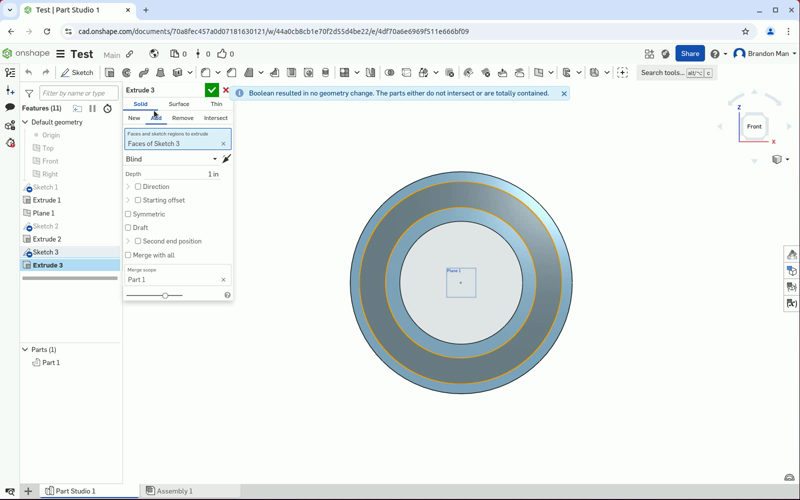
mouse_move(186, 120)
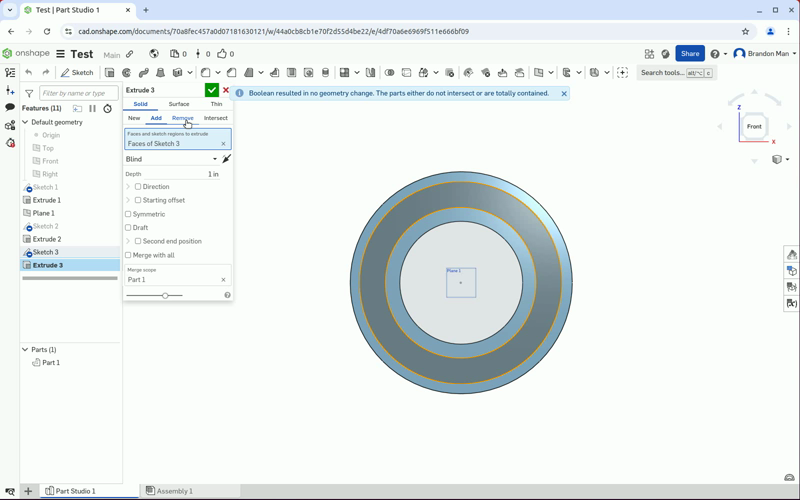
click(186, 120)
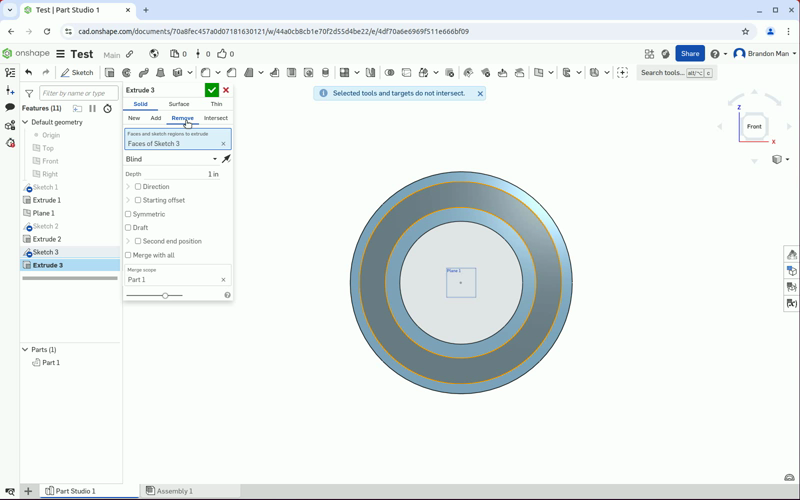
key(tab, 4)
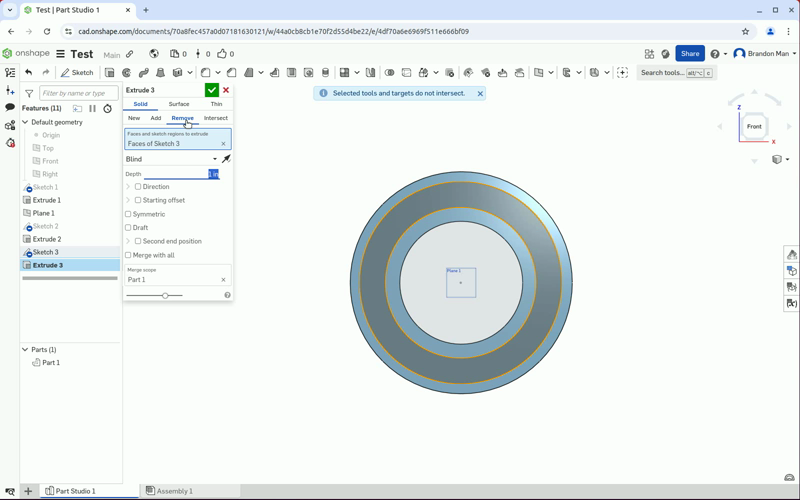
text(-0.722)
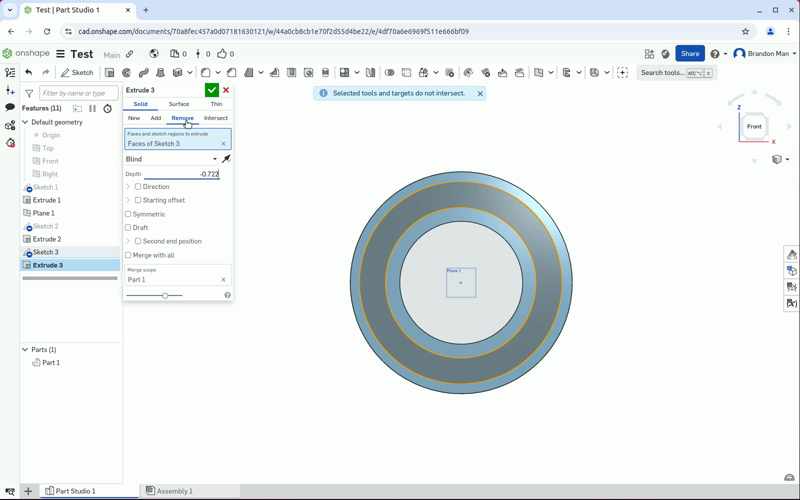
key(tab, 6)
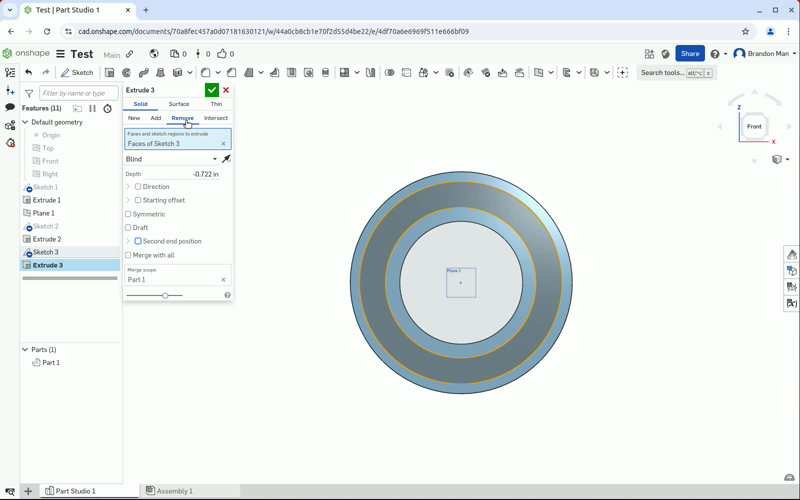
key(space)
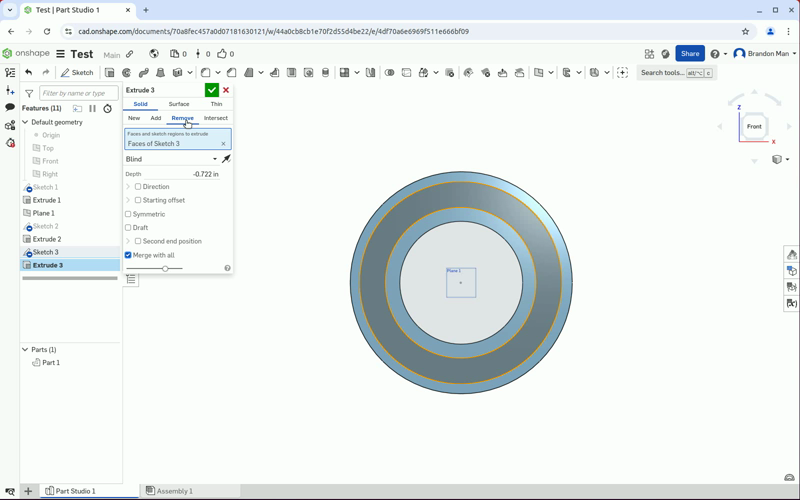
key(enter)
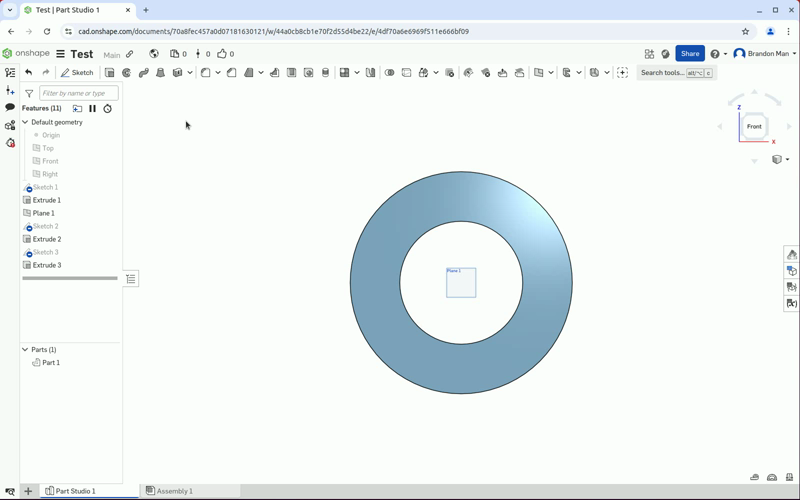
key(shift+h)
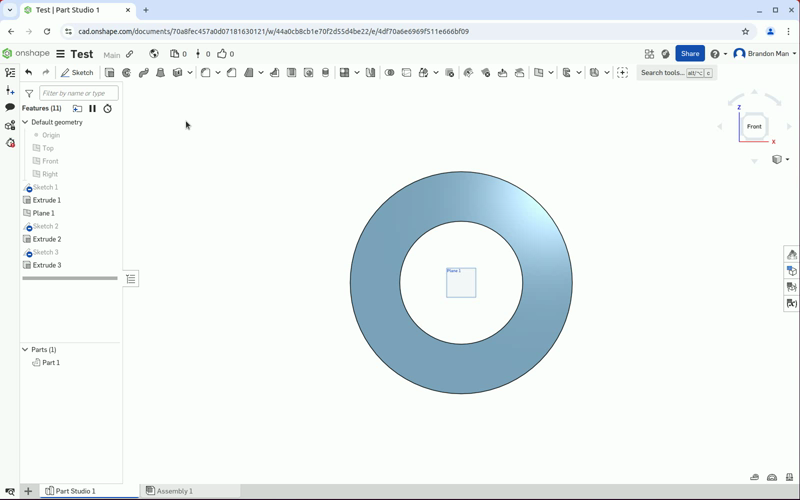
key(shift+h)
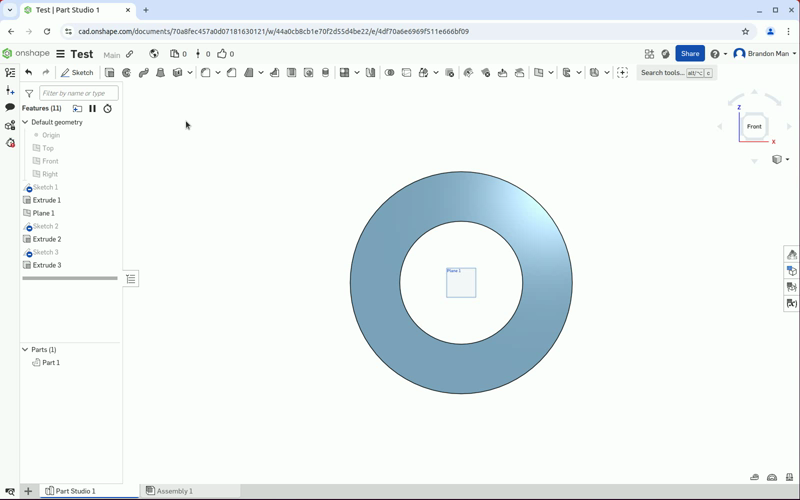
key(shift+7)
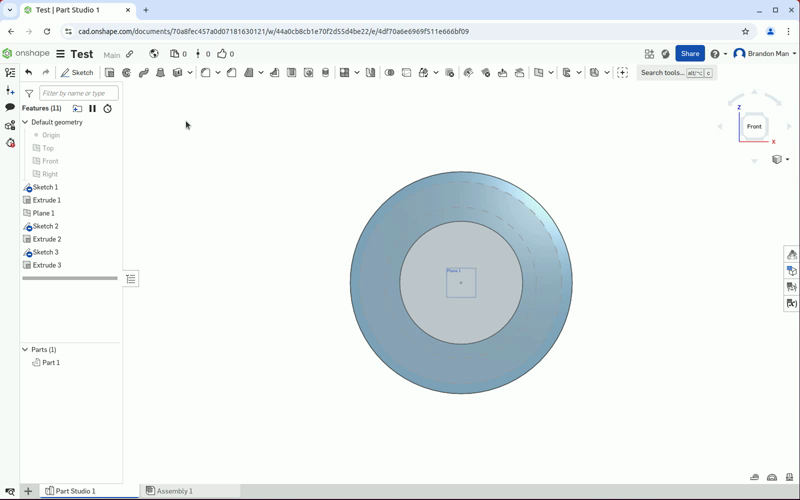
key(left, 2)
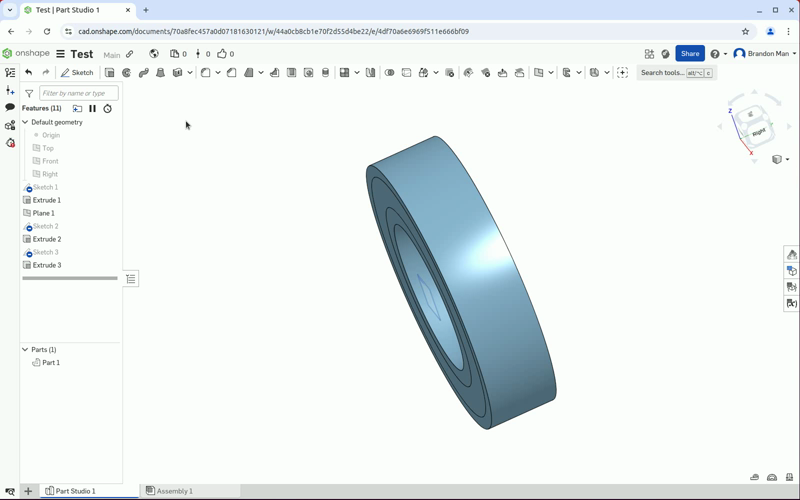
key(down, 2)
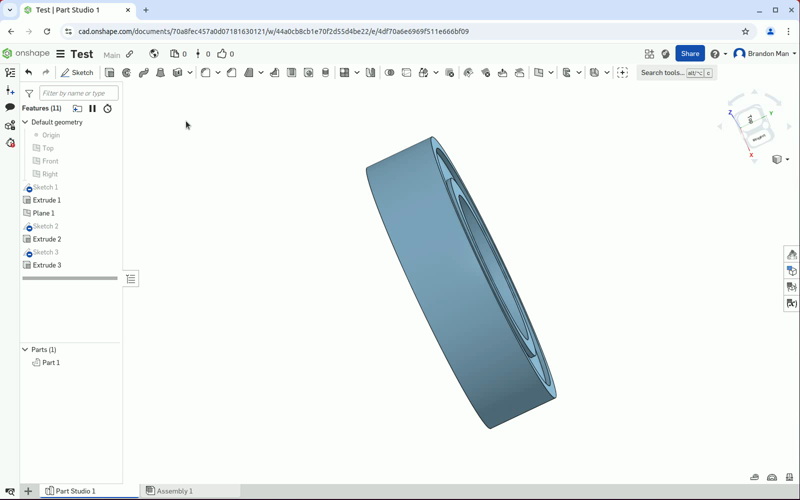
key(up, 2)
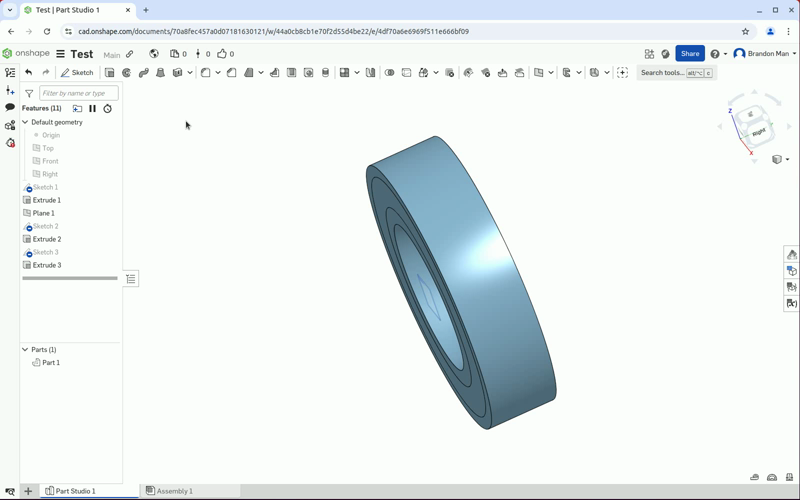
key(right, 2)
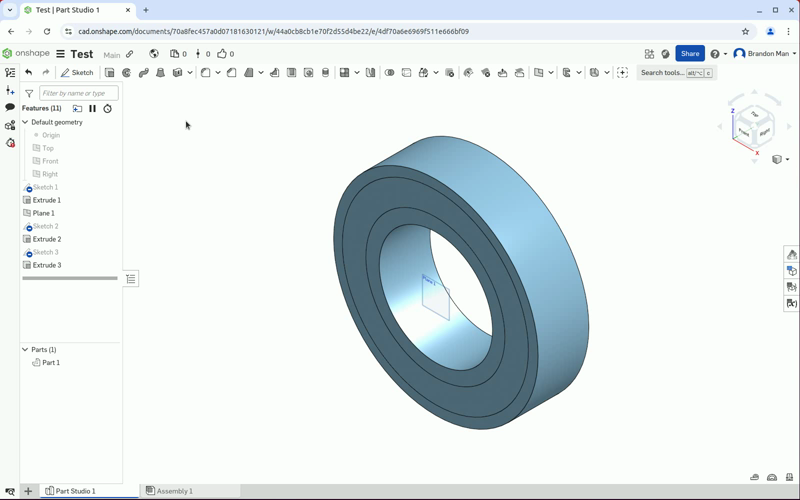
mouse_move(73, 189)
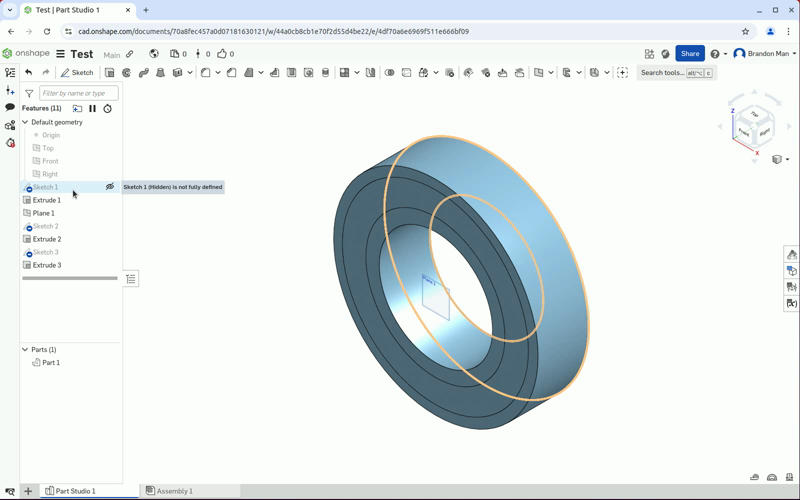
click(73, 189)